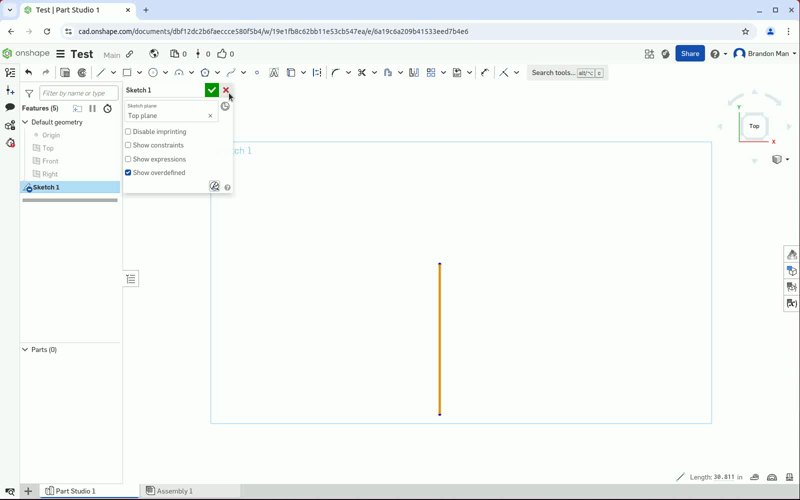
key(shift+h)
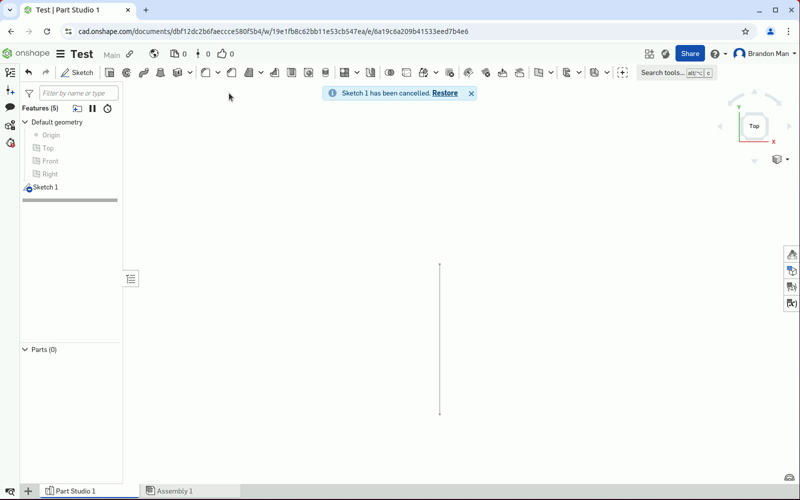
mouse_move(73, 352)
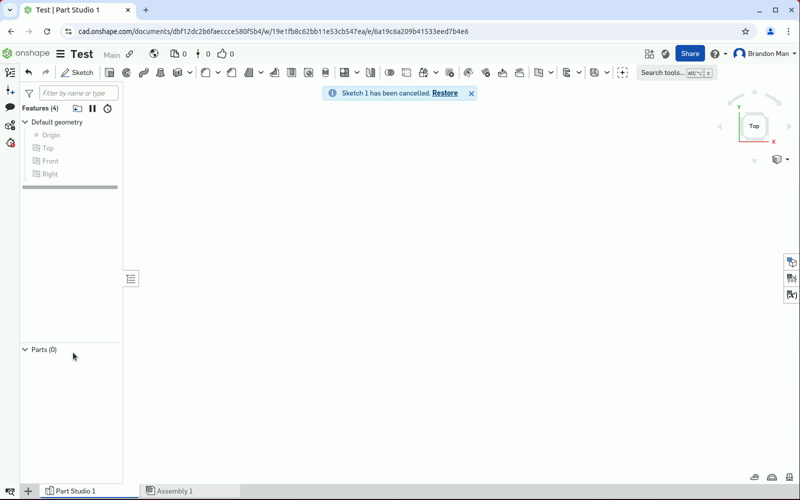
key(y)
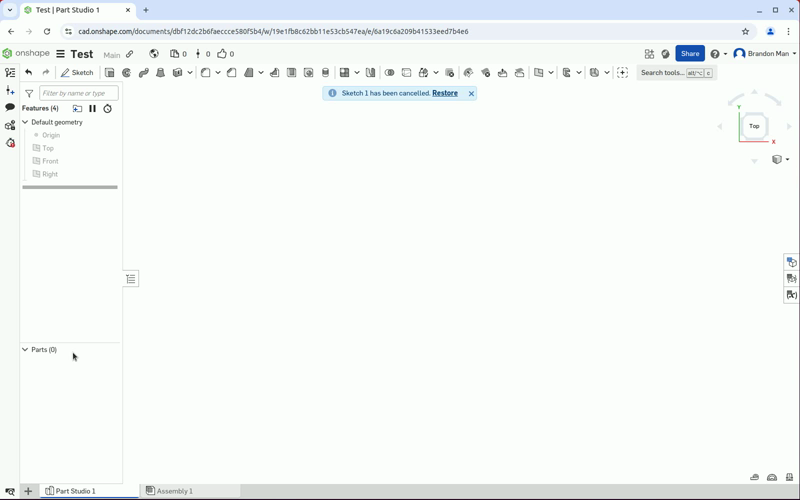
key(shift+p)
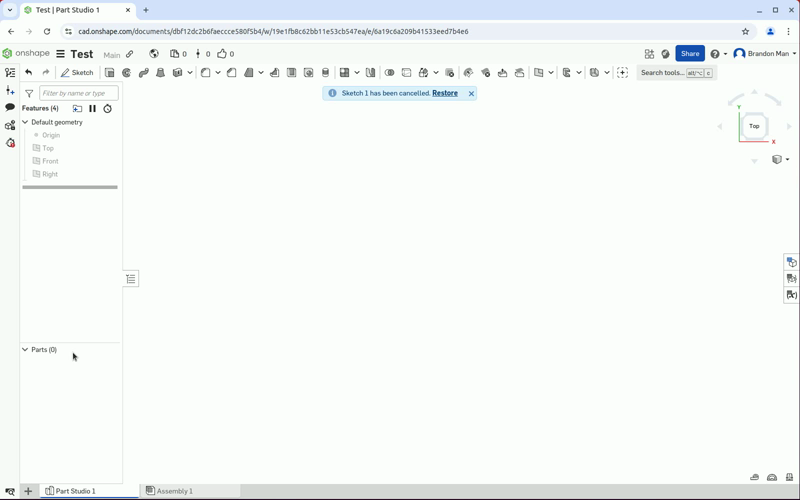
key(space)
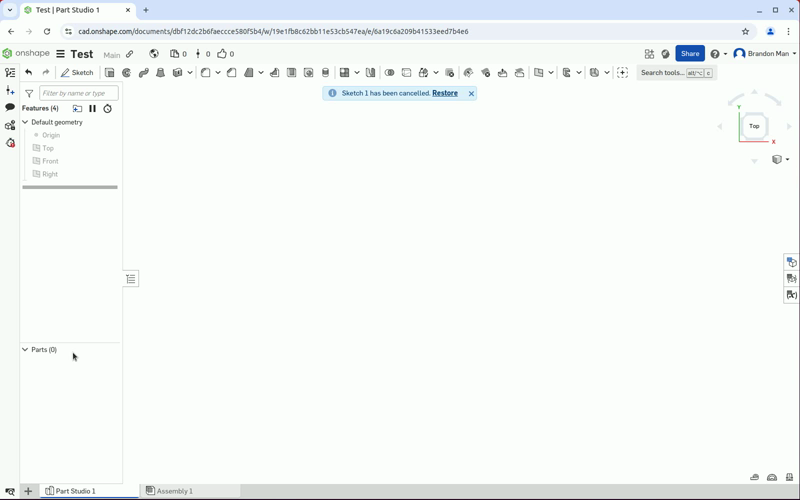
key_down(shift)
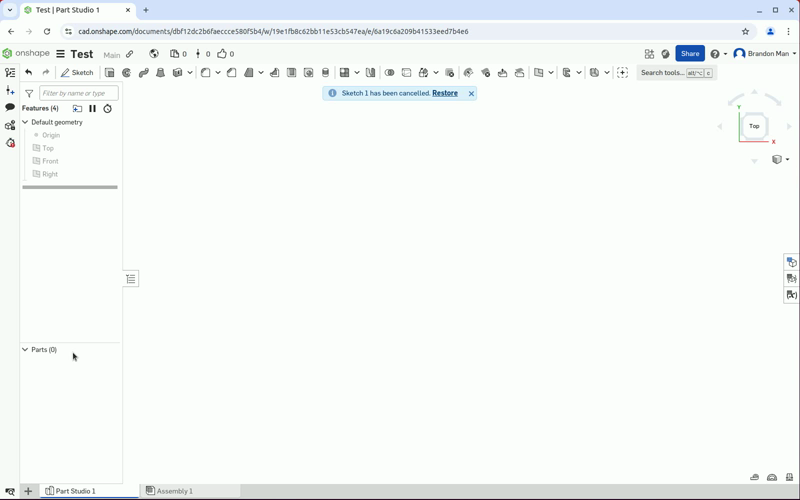
key(up)
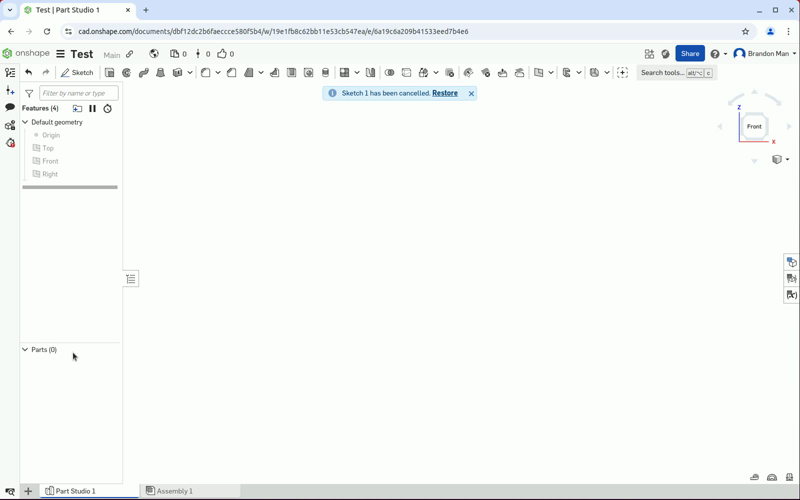
key_up(shift)
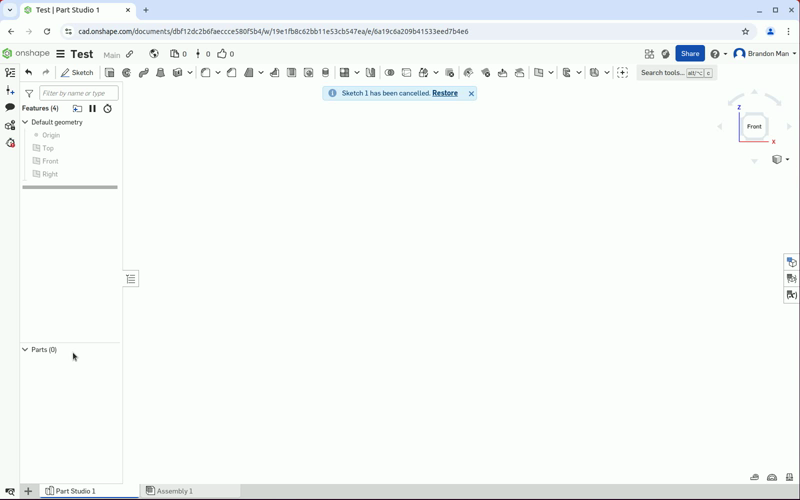
mouse_move(73, 352)
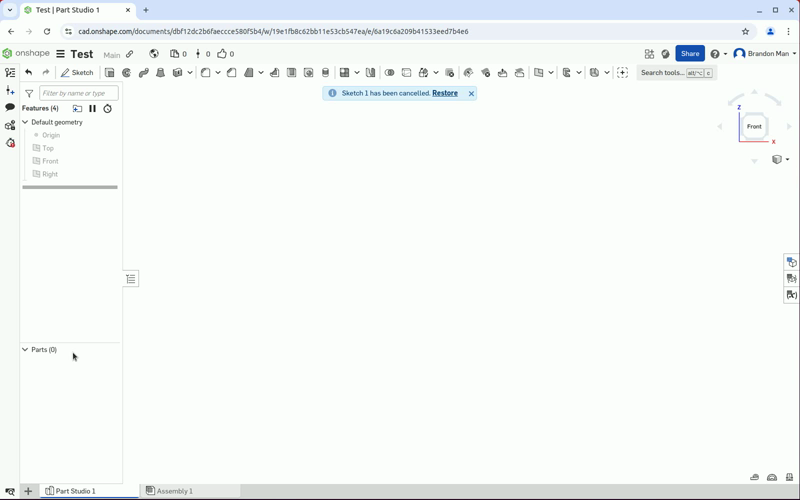
key(shift+y)
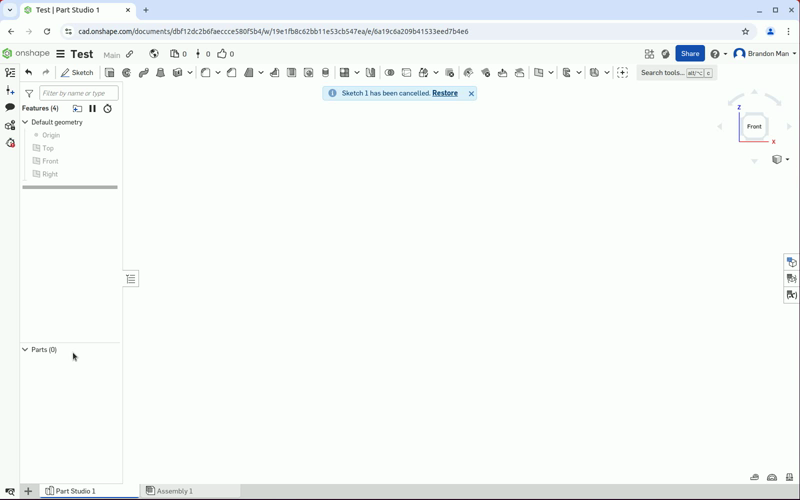
key(shift+s)
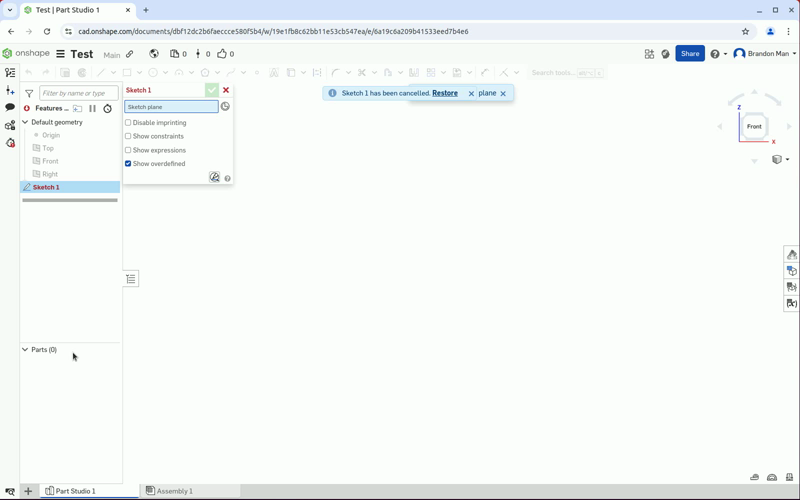
mouse_move(73, 163)
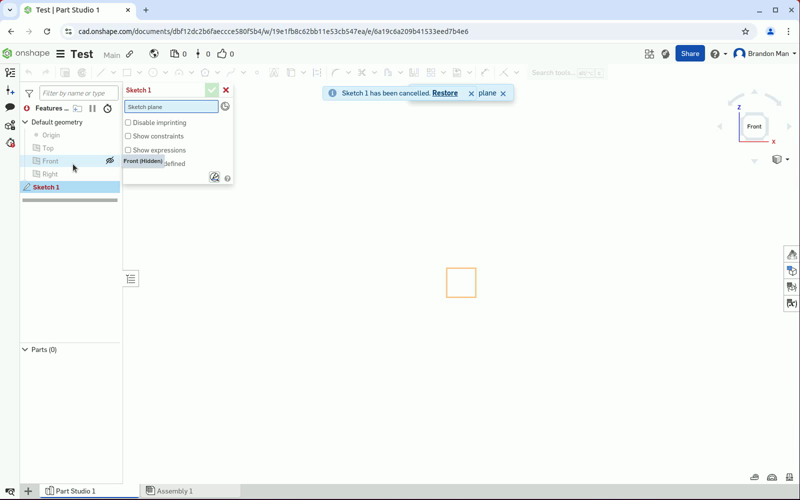
click(73, 163)
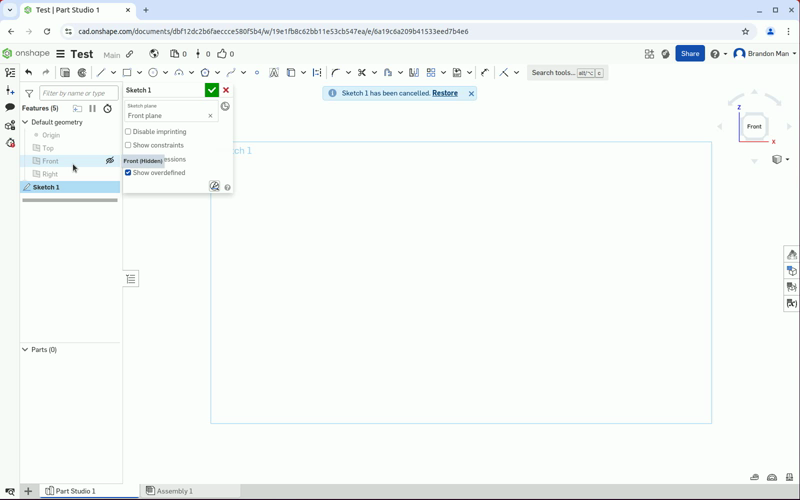
mouse_move(73, 352)
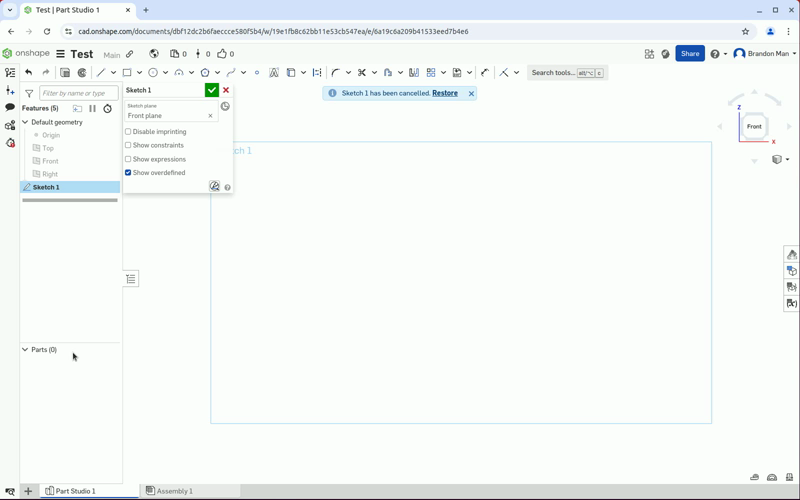
key(y)
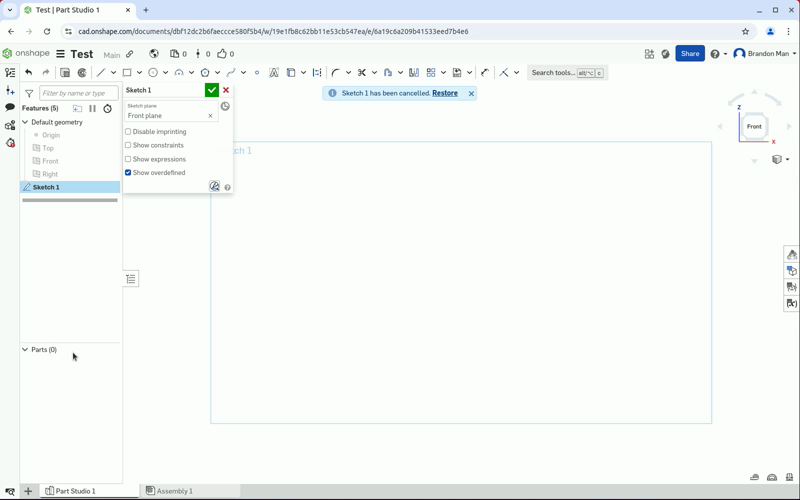
key(l)
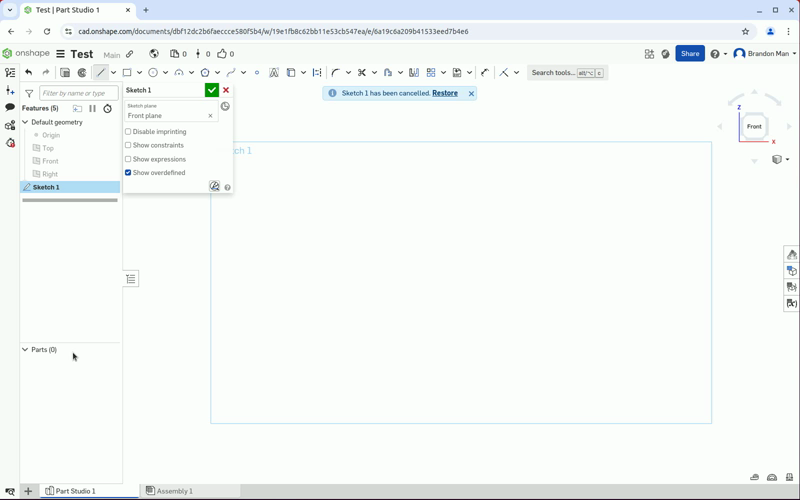
key_down(shift)
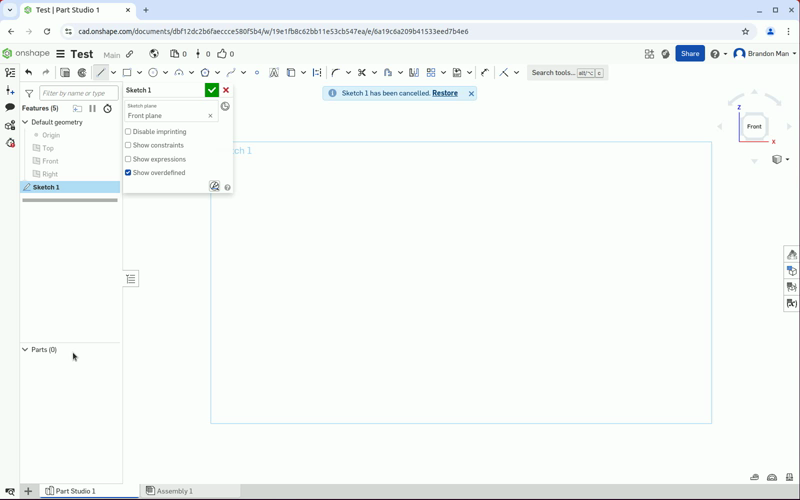
mouse_move(348, 316)
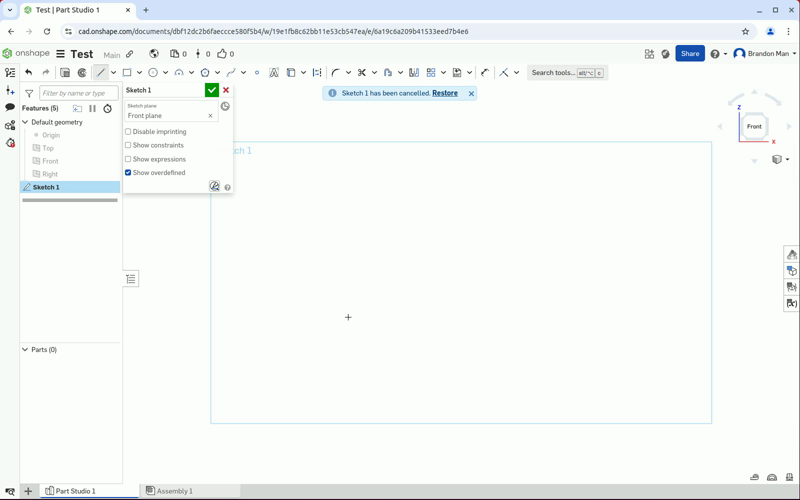
click(348, 316)
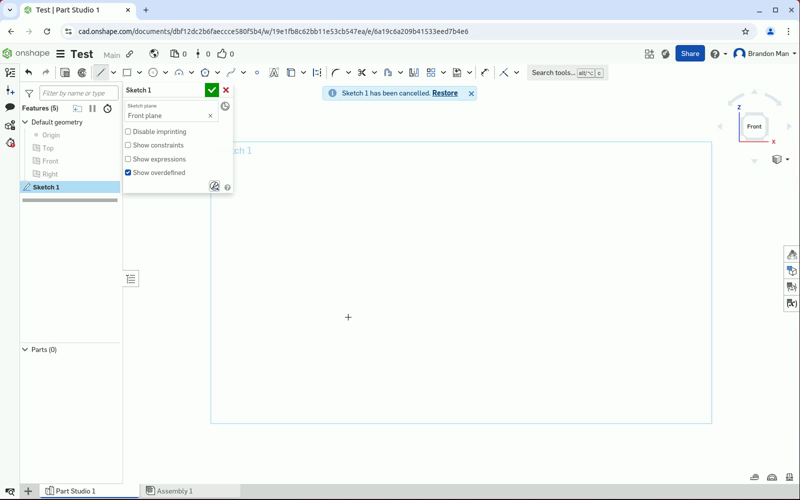
key_up(shift)
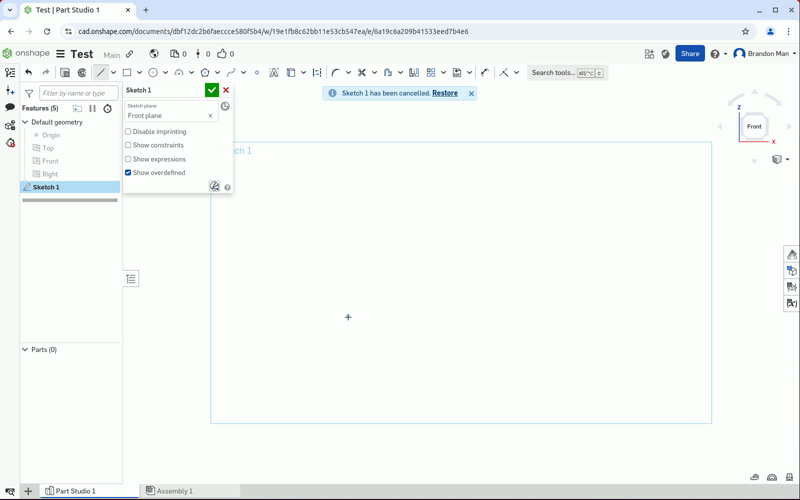
key_down(shift)
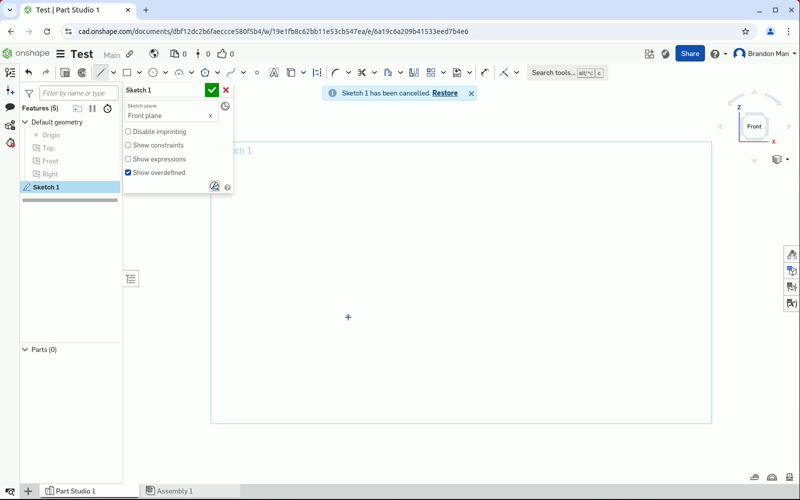
mouse_move(572, 317)
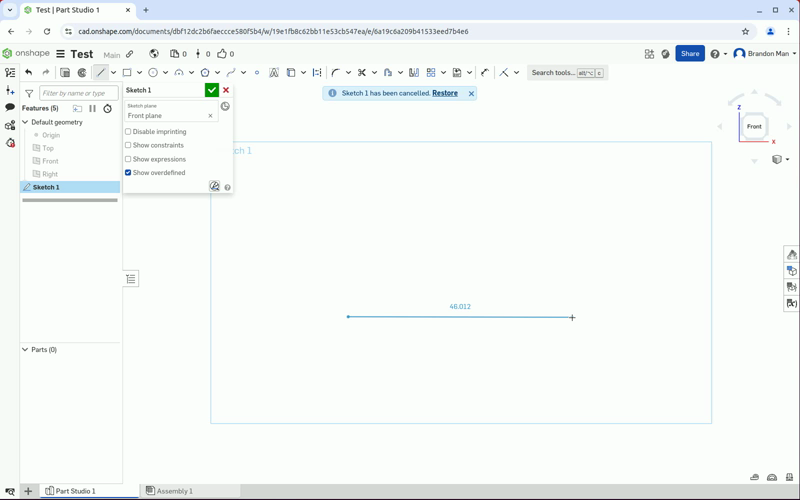
click(572, 317)
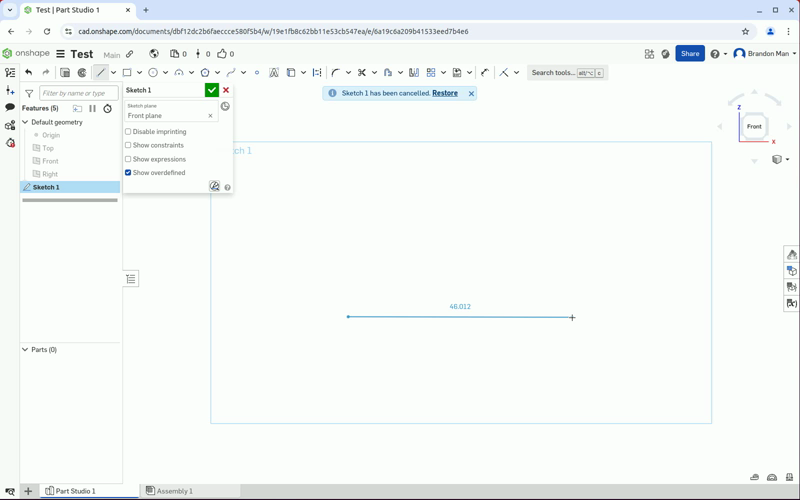
key_up(shift)
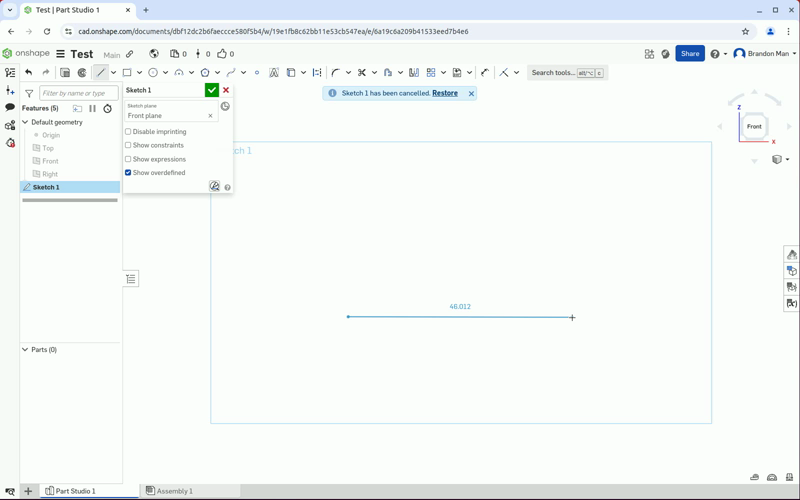
key_down(shift)
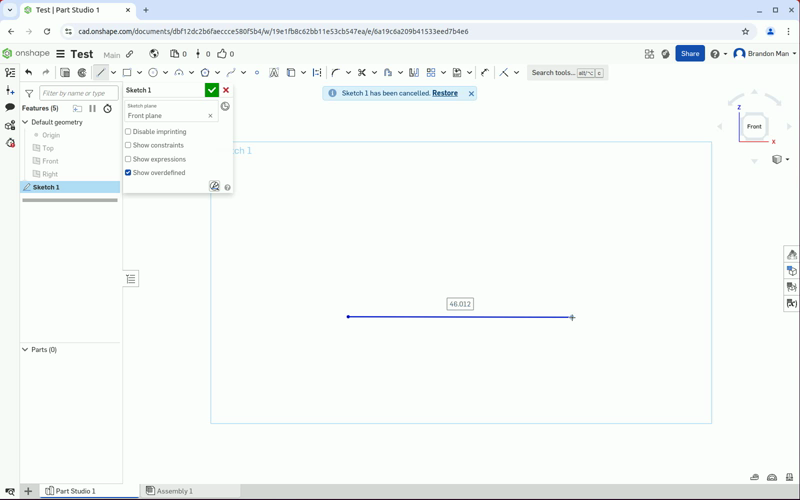
mouse_move(572, 248)
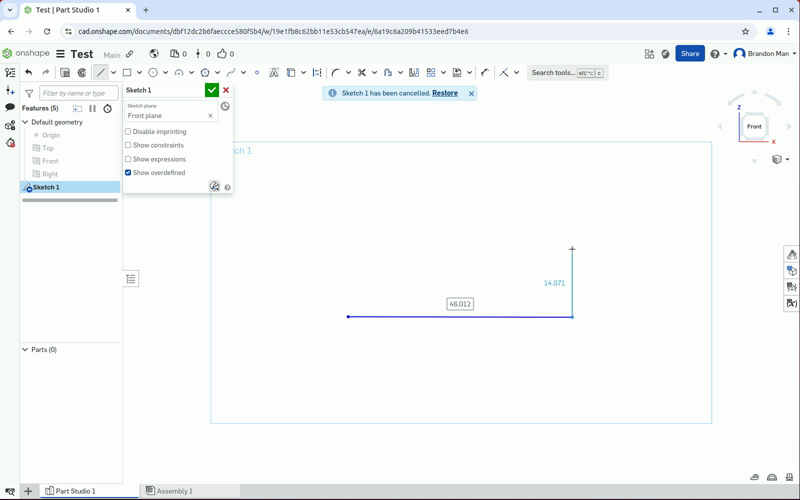
click(572, 248)
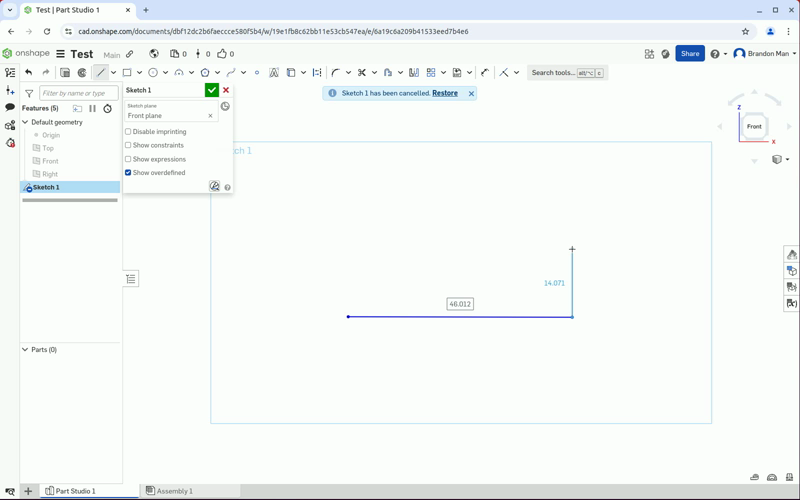
key_up(shift)
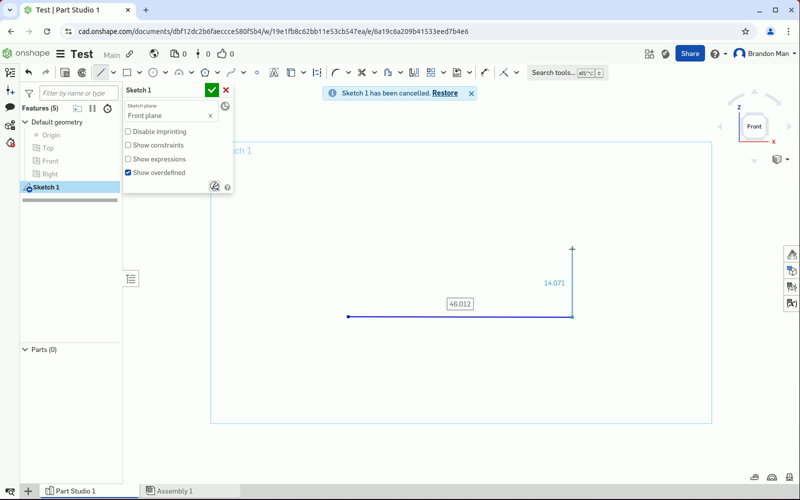
key_down(shift)
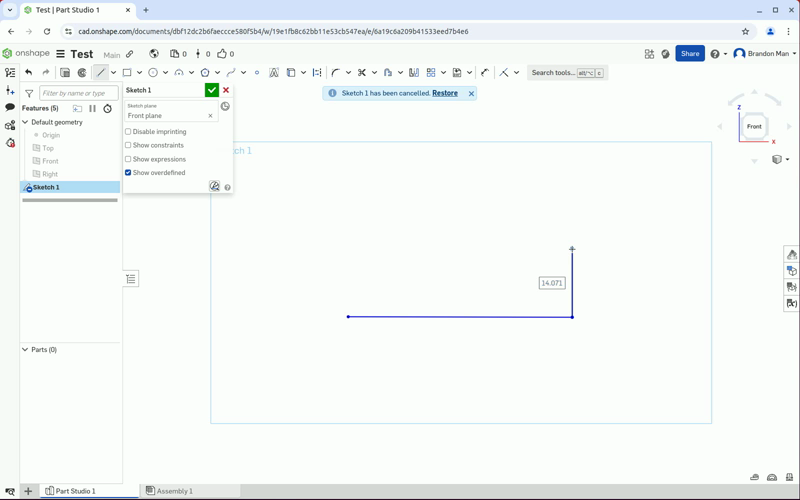
mouse_move(348, 248)
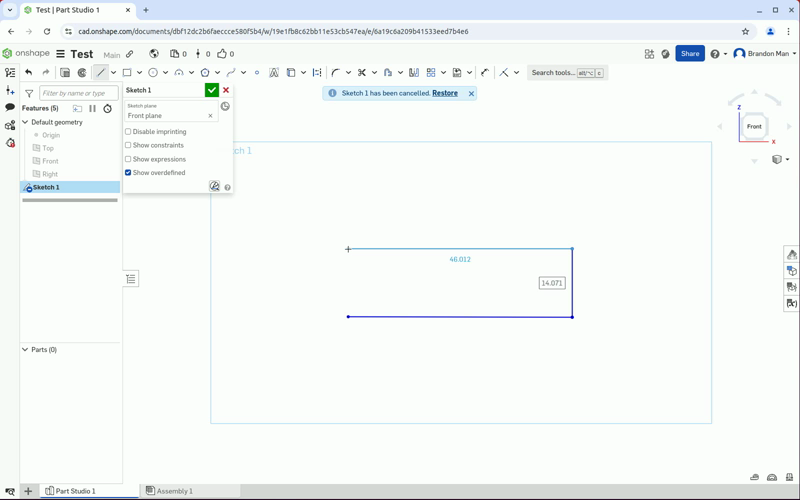
click(348, 248)
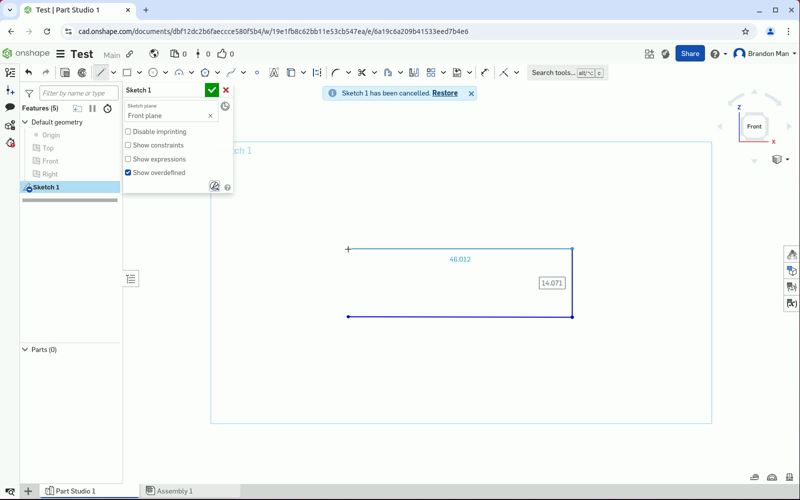
key_up(shift)
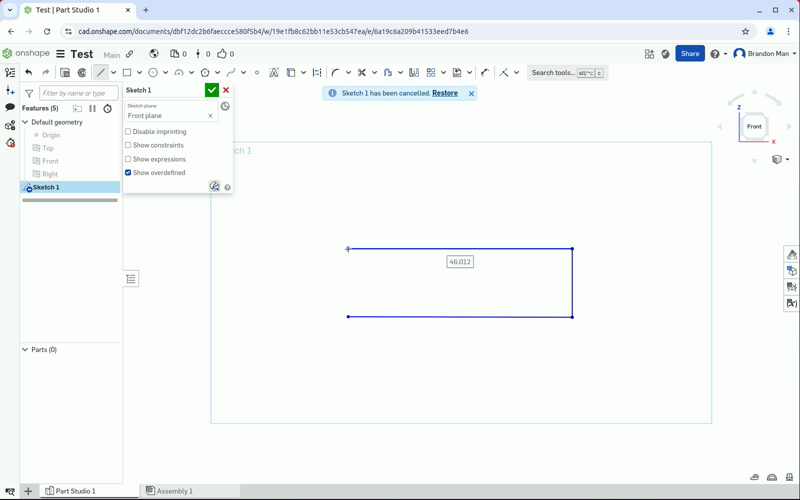
key_down(shift)
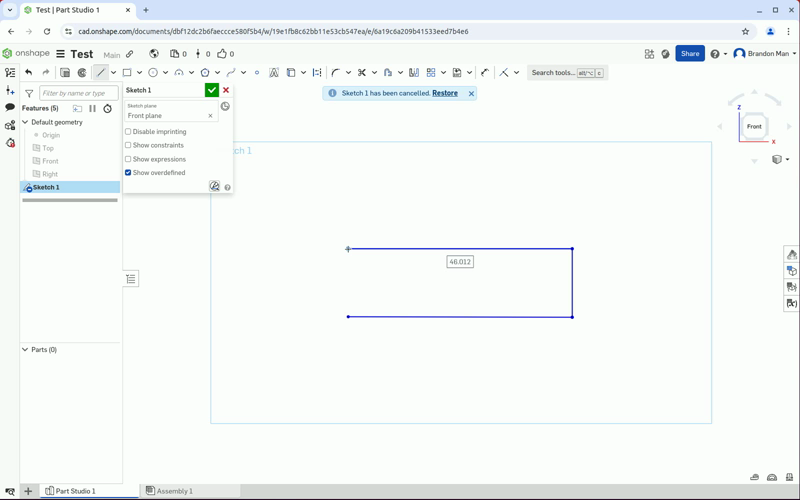
mouse_move(348, 316)
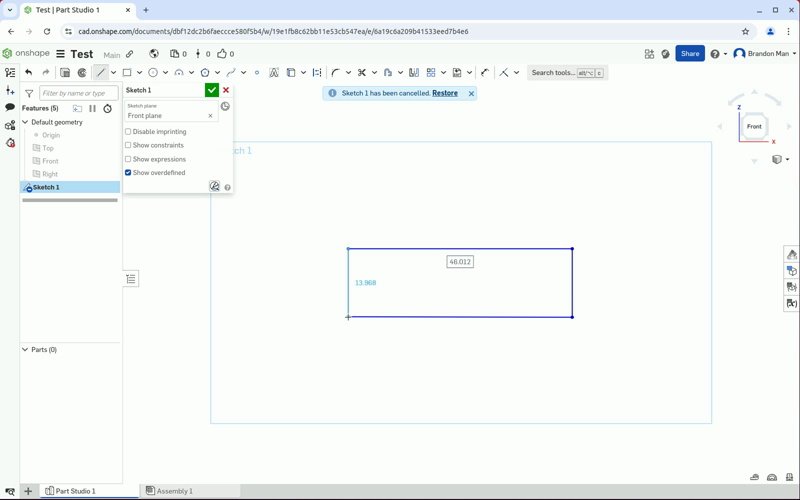
key_up(shift)
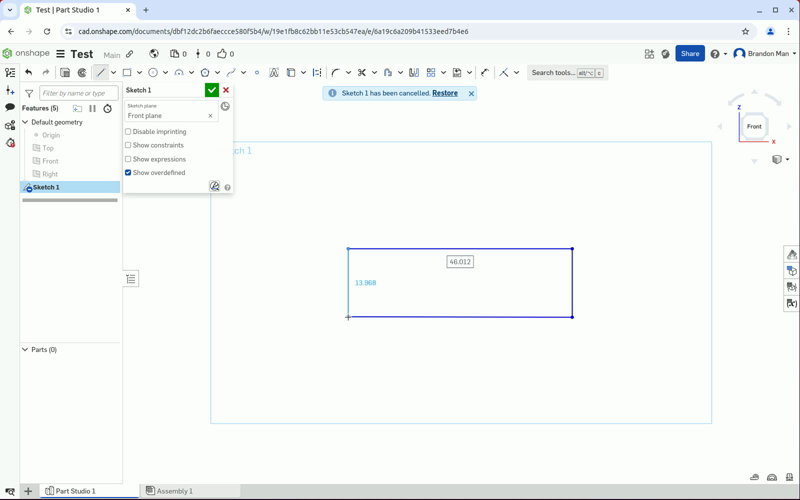
click(348, 316)
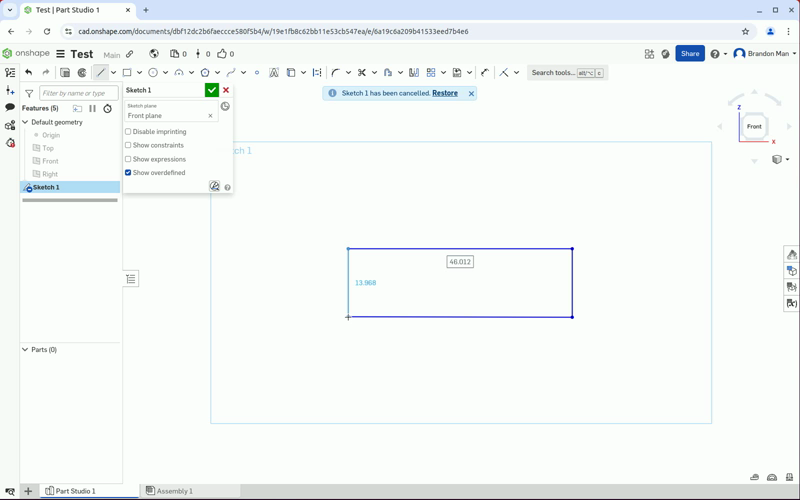
key(esc)
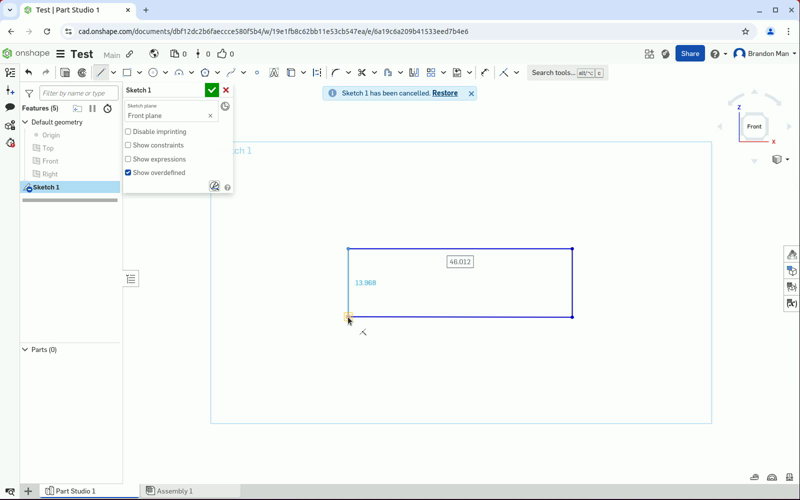
mouse_move(375, 305)
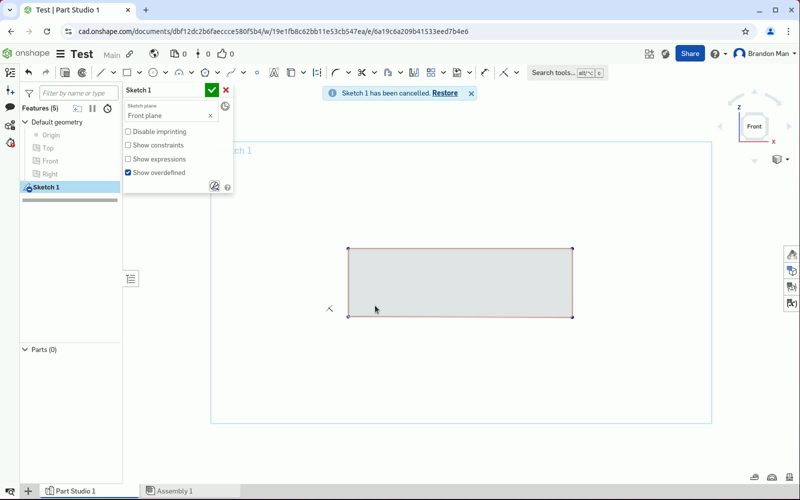
click(375, 305)
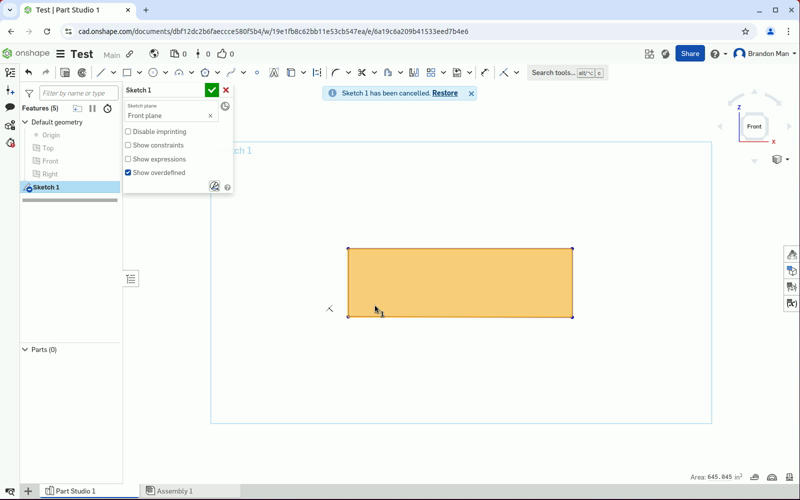
mouse_move(73, 352)
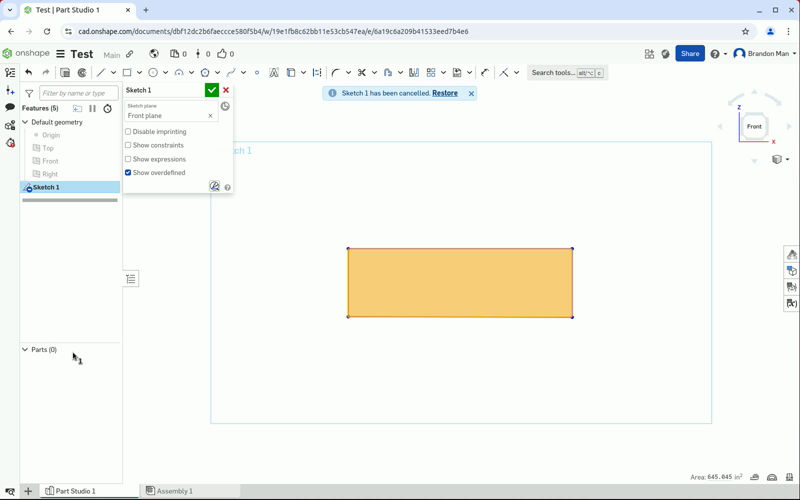
key(shift+y)
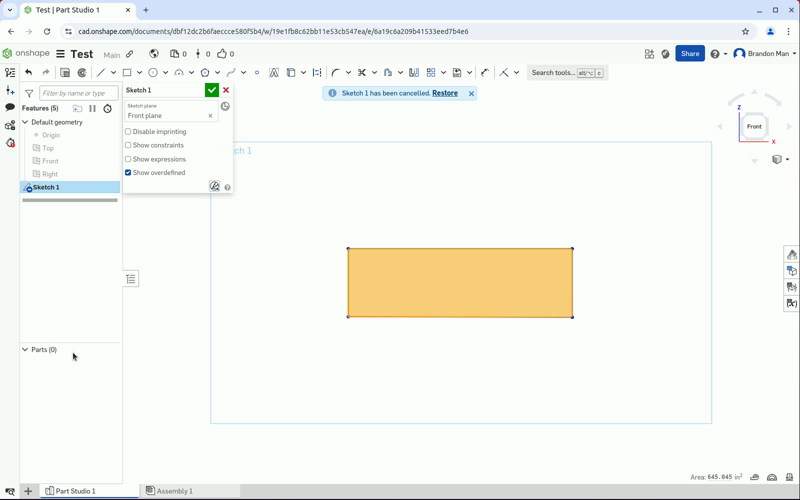
key(shift+e)
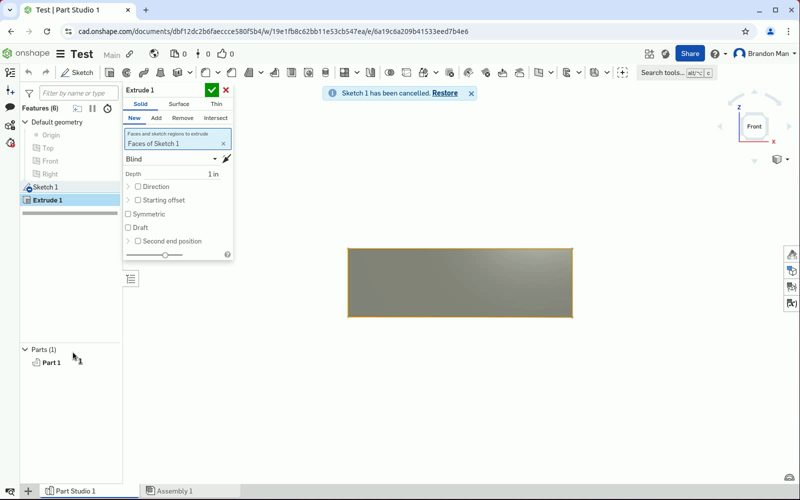
mouse_move(143, 106)
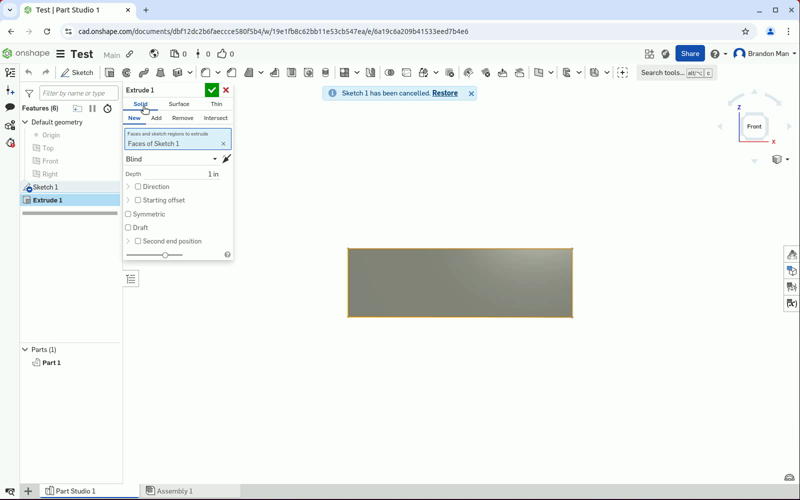
click(143, 106)
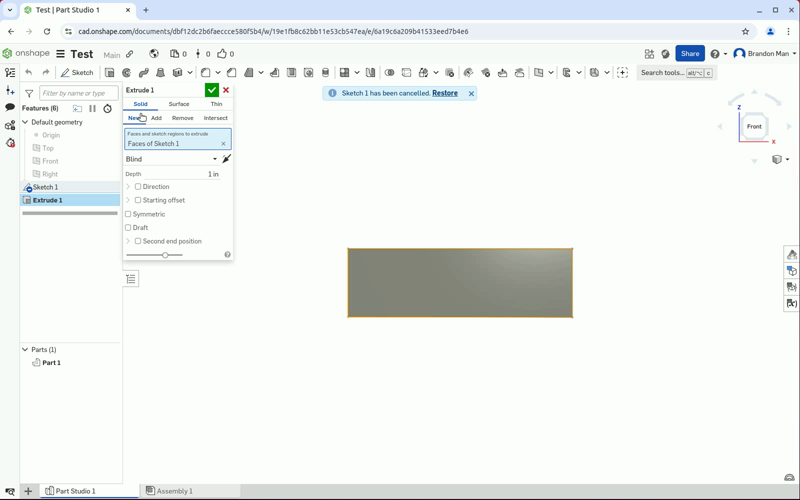
mouse_move(137, 120)
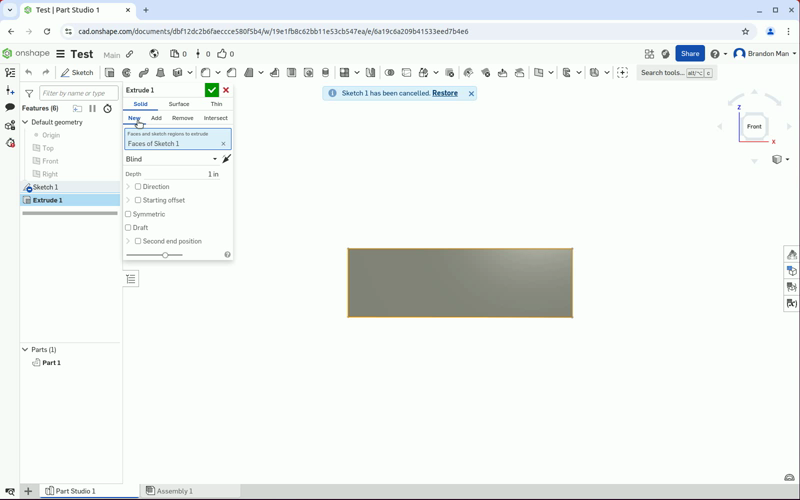
click(137, 120)
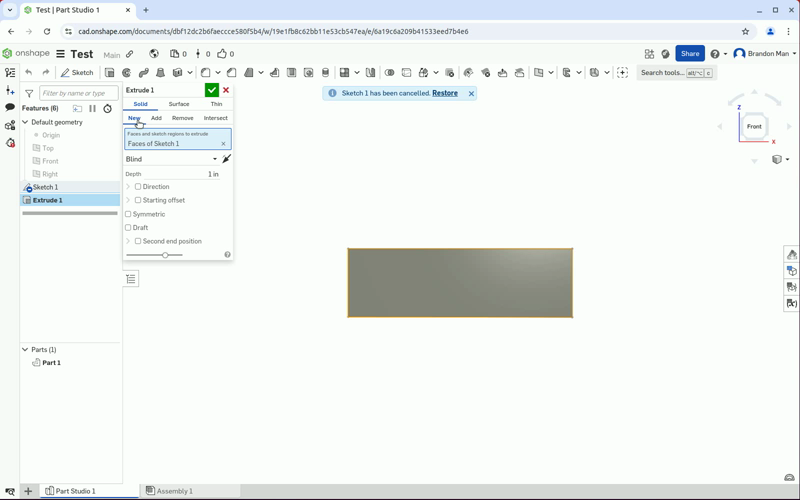
key(tab, 4)
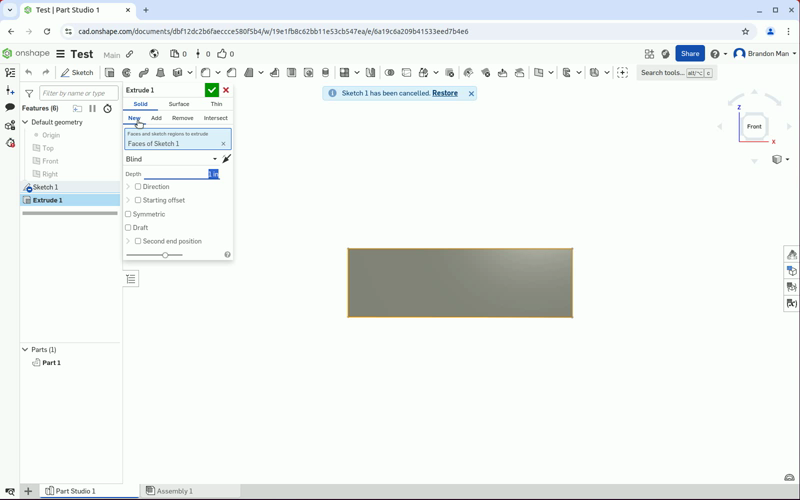
text(12.516)
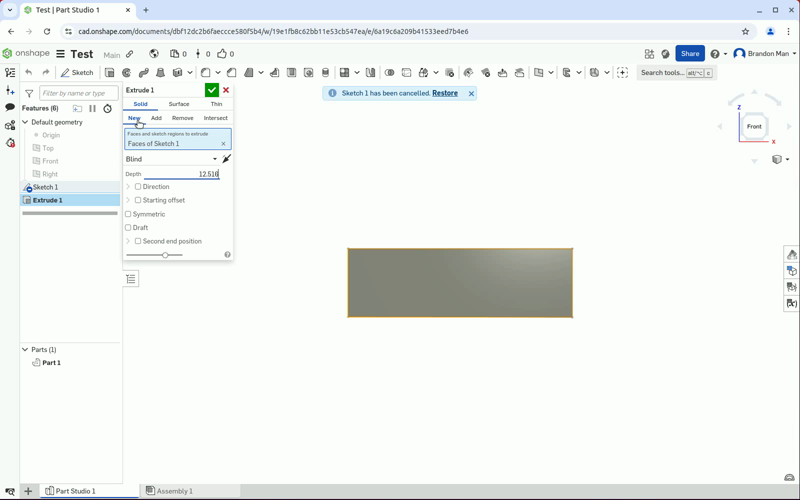
key(tab, 3)
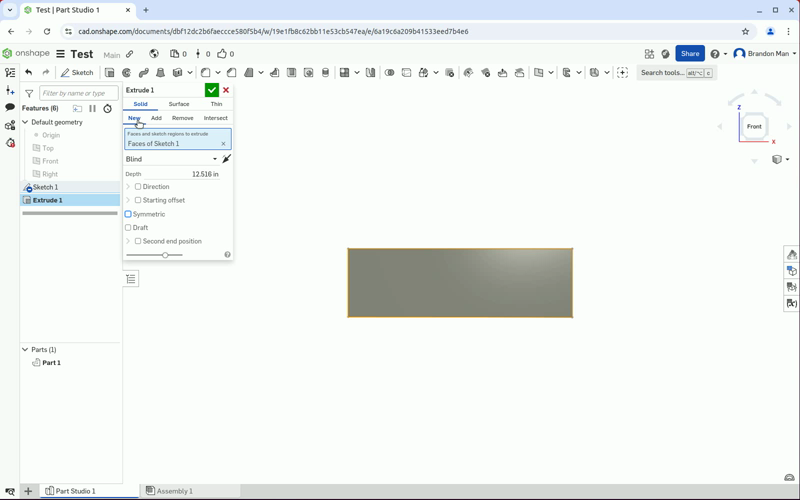
key(space)
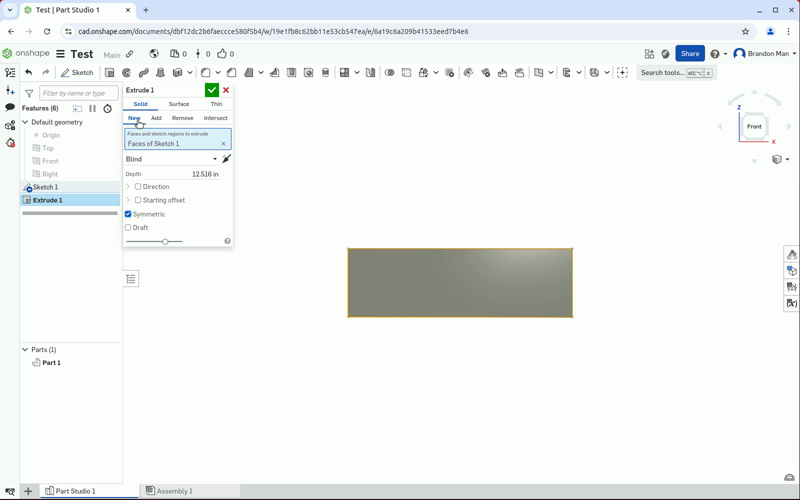
key(enter)
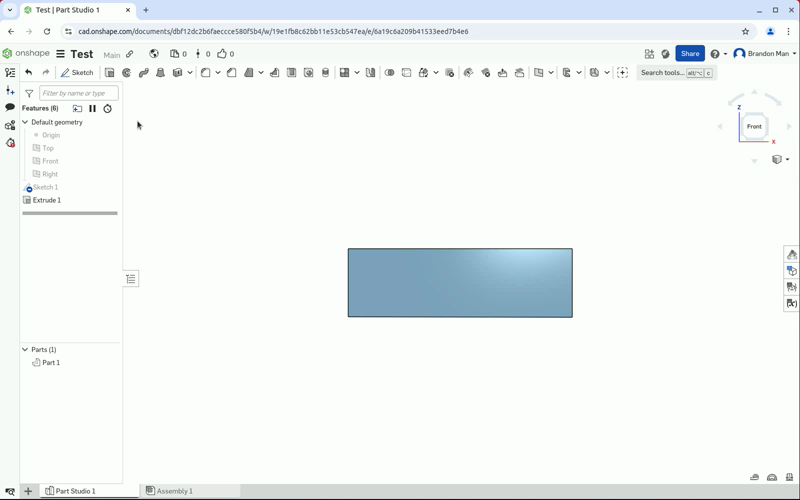
key(shift+h)
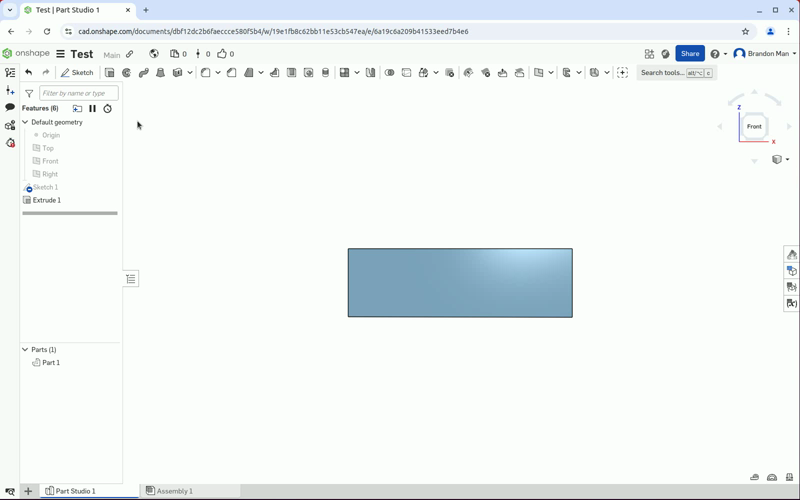
key(shift+h)
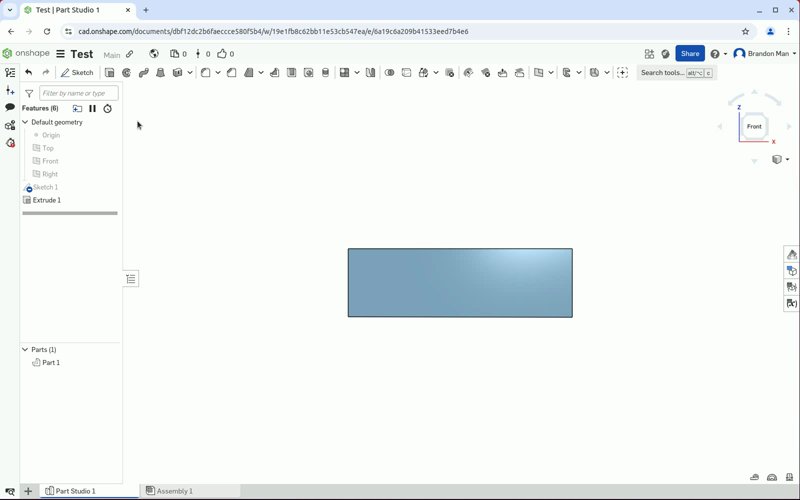
mouse_move(73, 189)
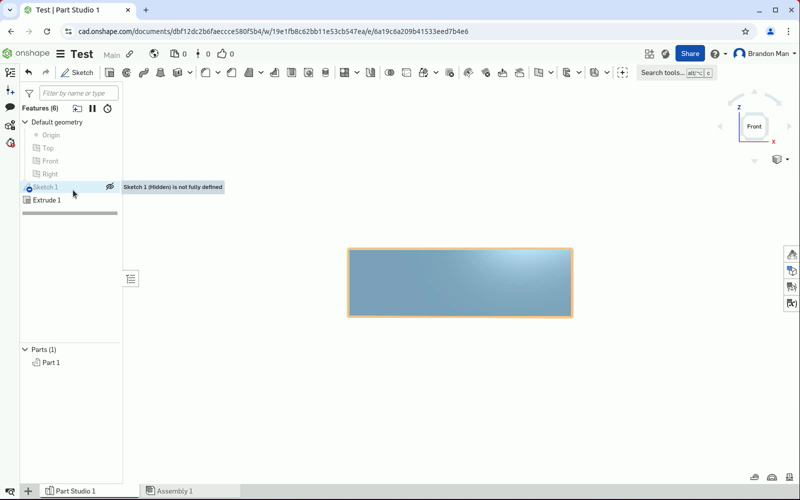
click(73, 189)
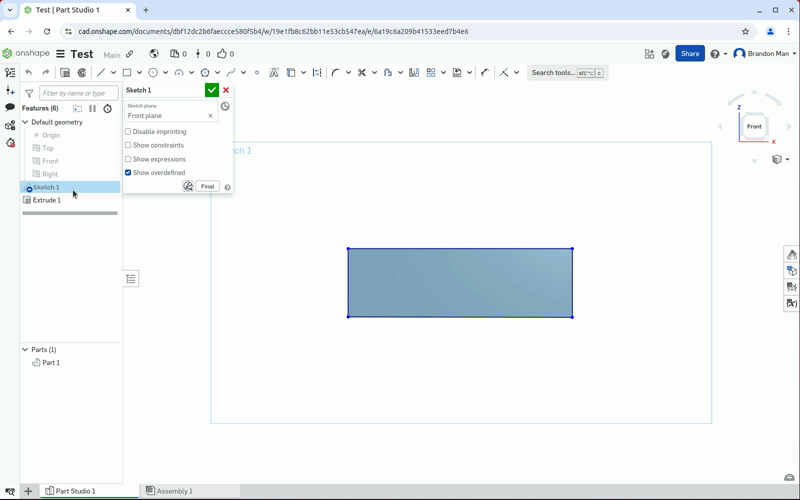
mouse_move(229, 92)
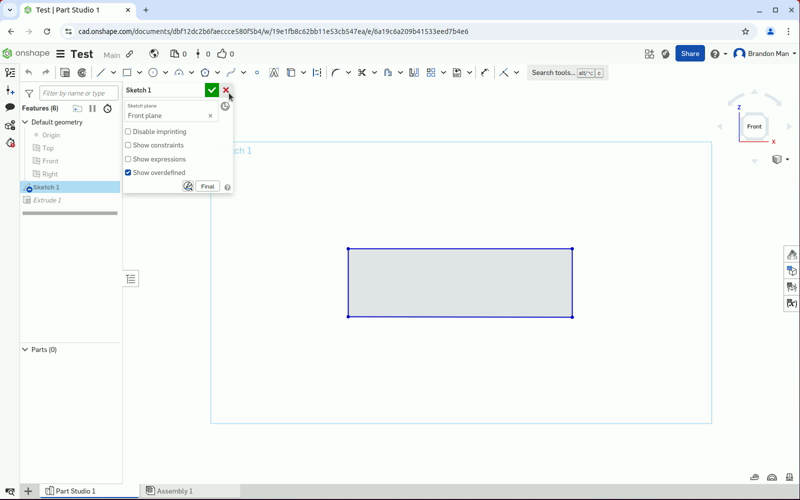
click(229, 92)
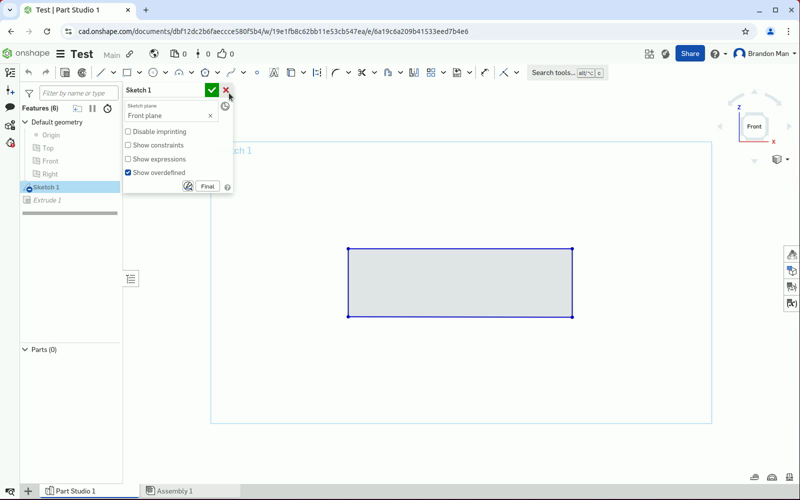
key(shift+s)
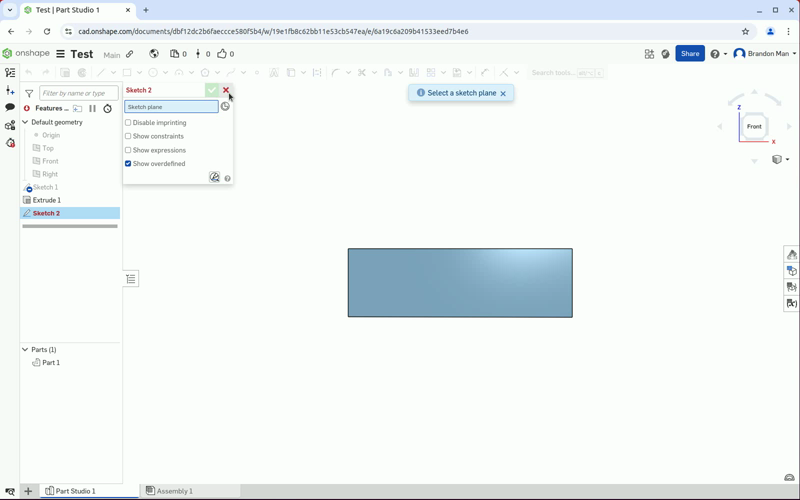
mouse_move(73, 163)
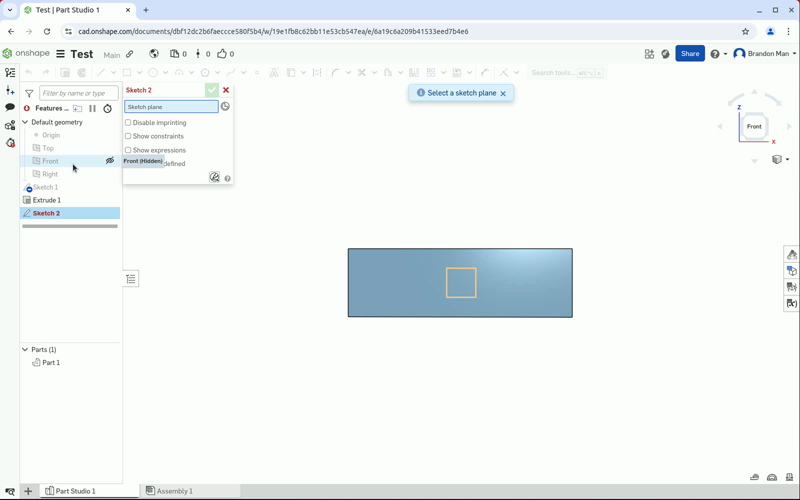
click(73, 163)
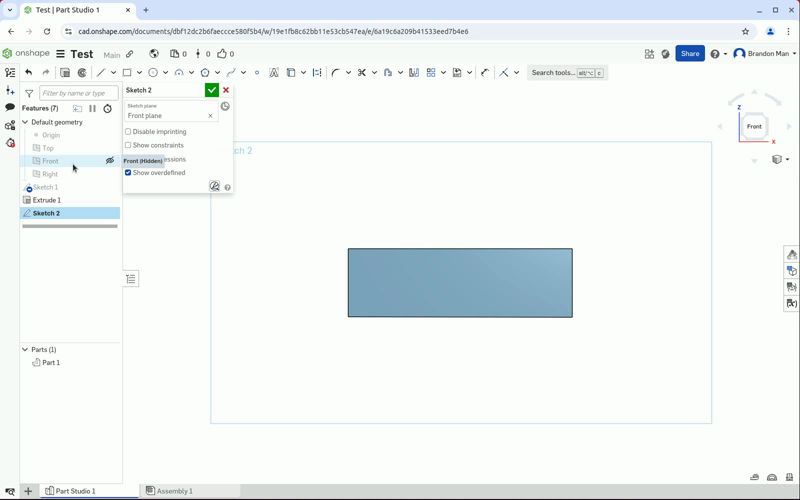
mouse_move(73, 352)
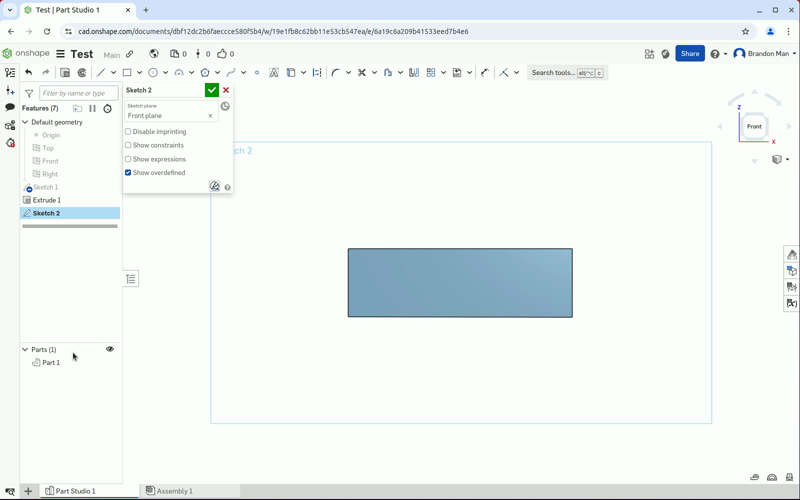
key(y)
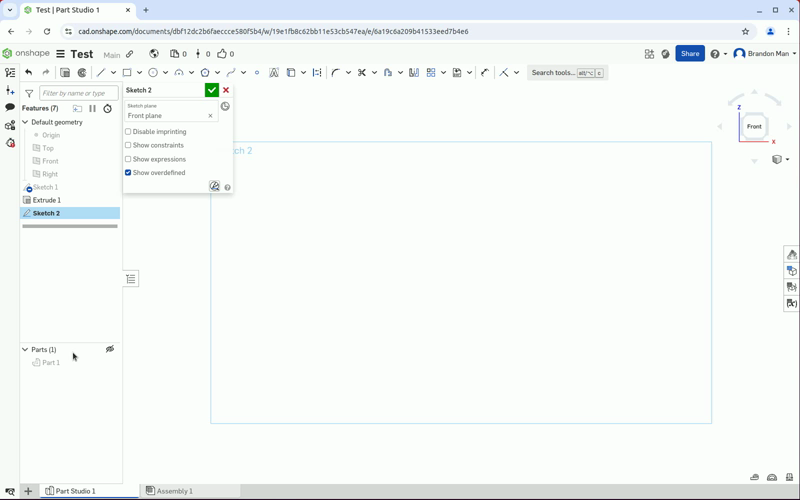
key(l)
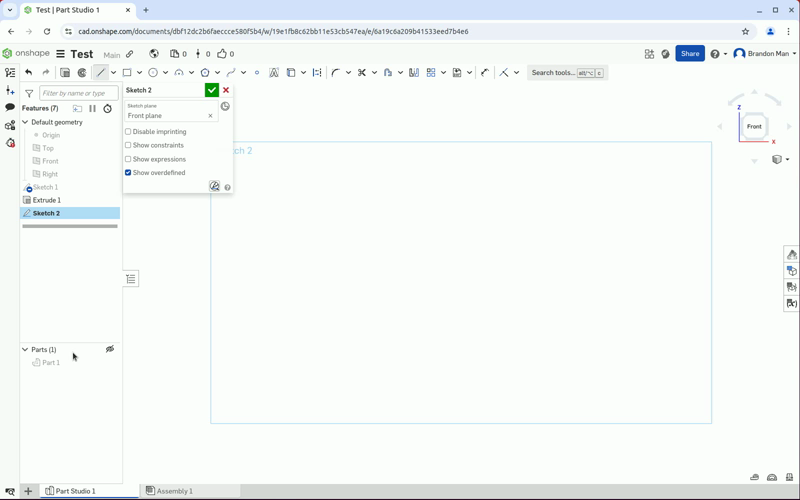
key_down(shift)
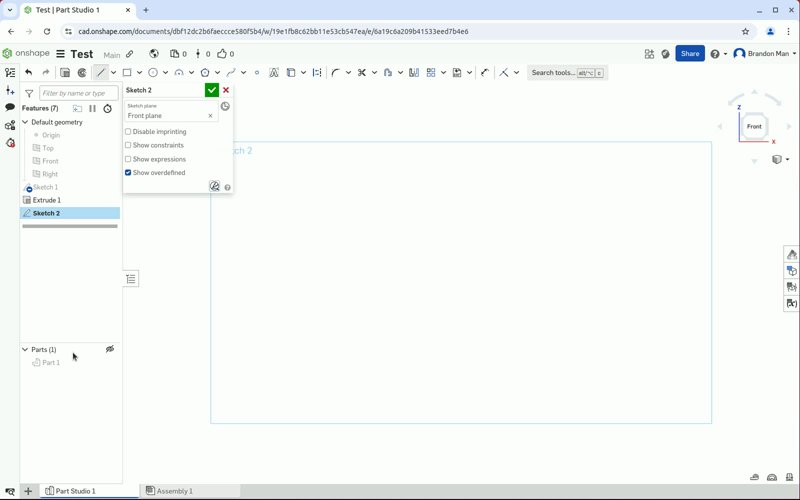
mouse_move(348, 249)
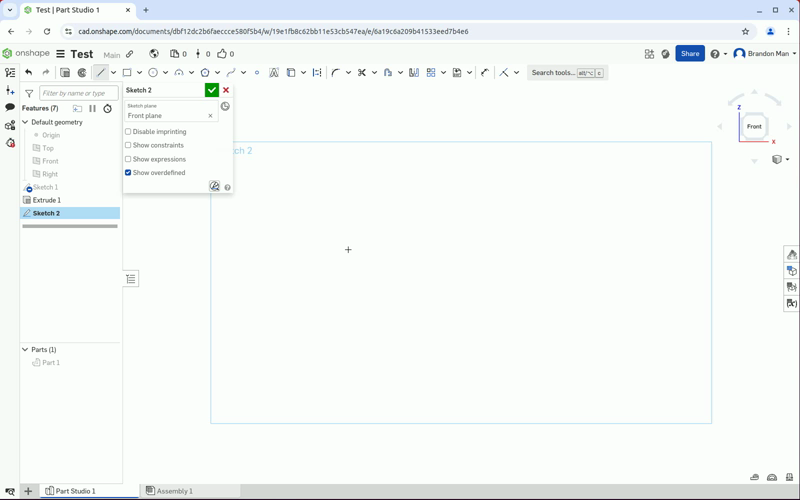
click(348, 249)
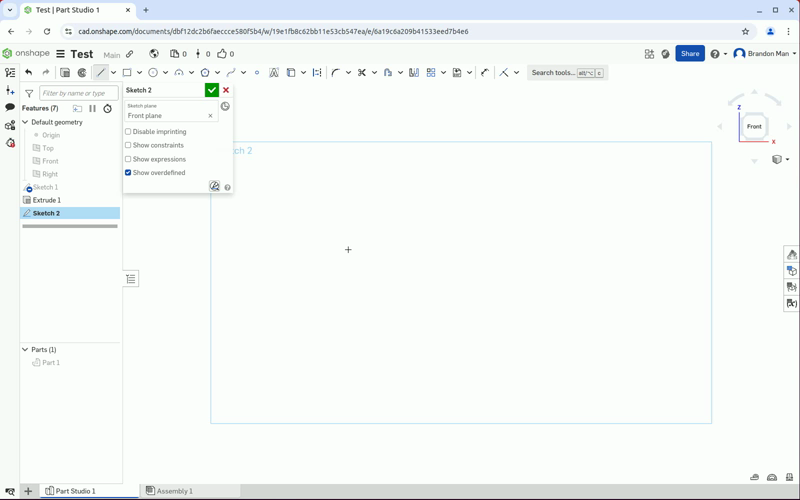
key_up(shift)
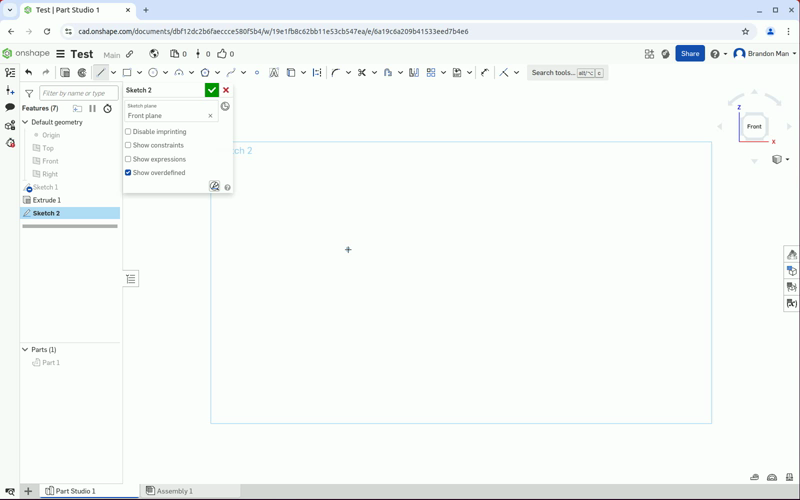
key_down(shift)
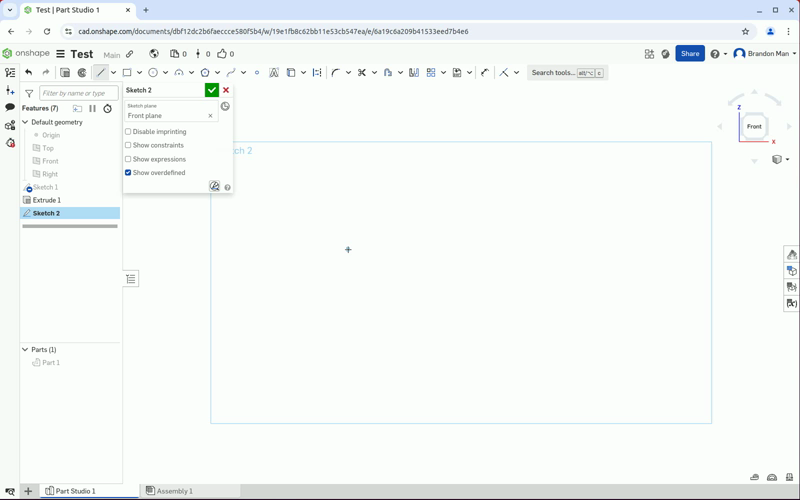
mouse_move(572, 249)
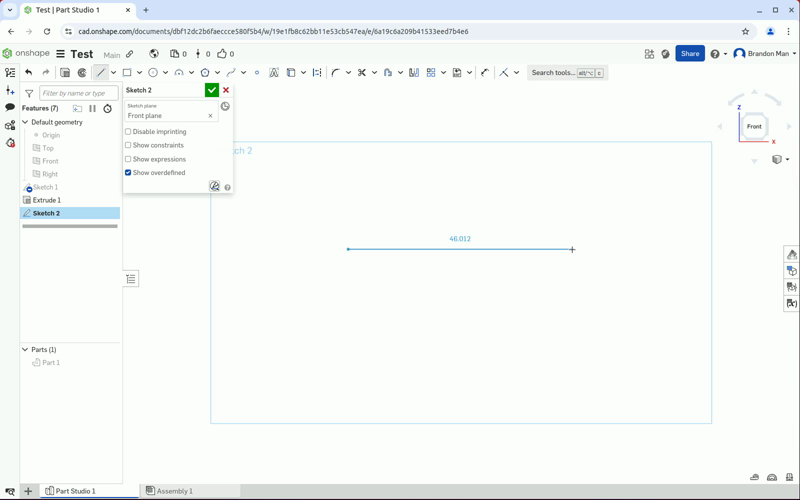
click(572, 249)
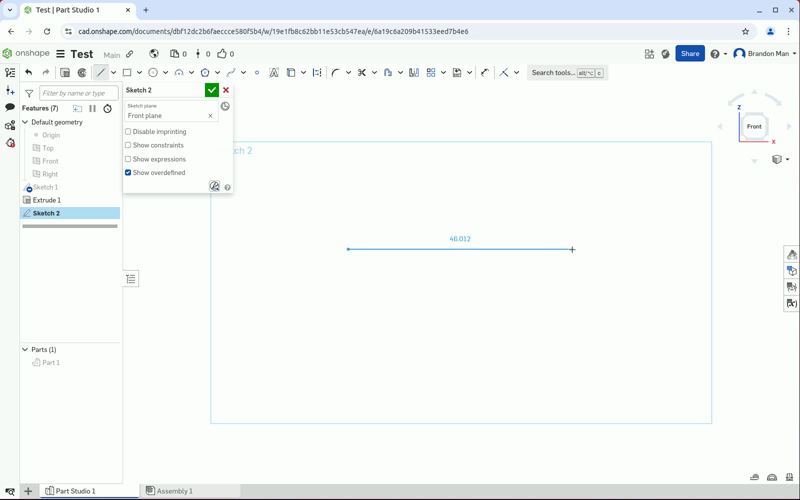
key_up(shift)
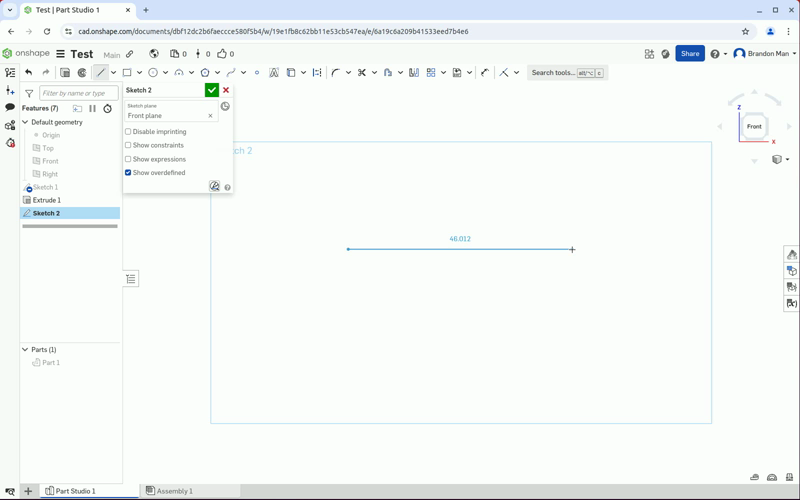
key_down(shift)
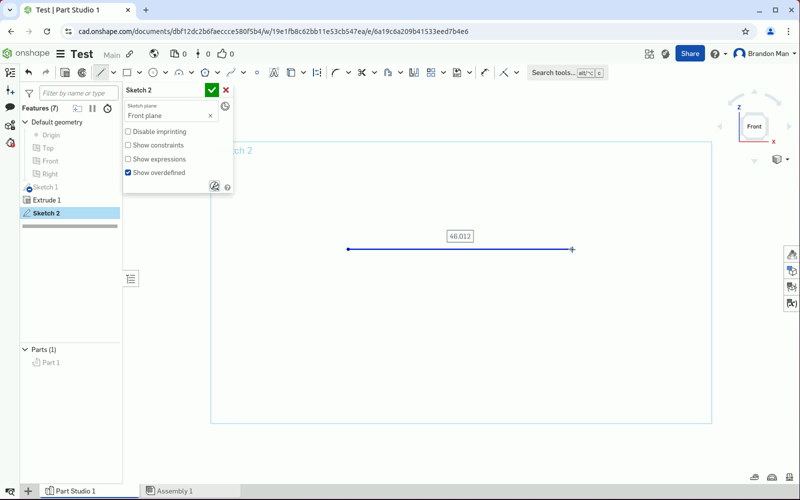
mouse_move(572, 187)
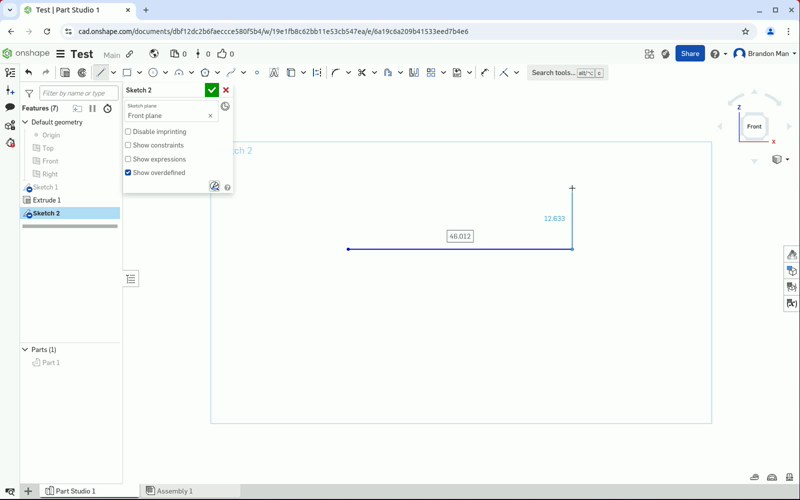
click(572, 187)
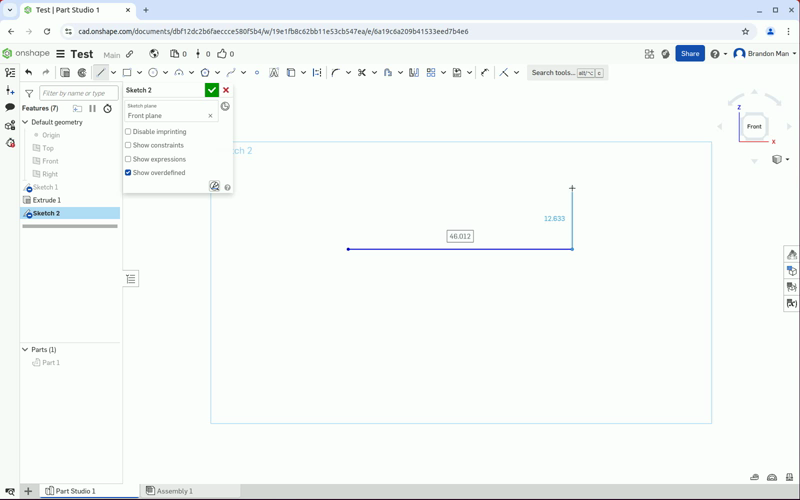
key_up(shift)
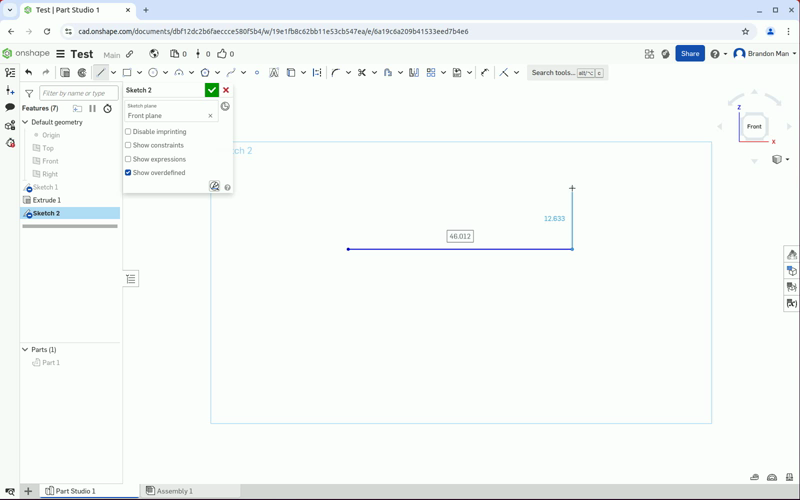
key_down(shift)
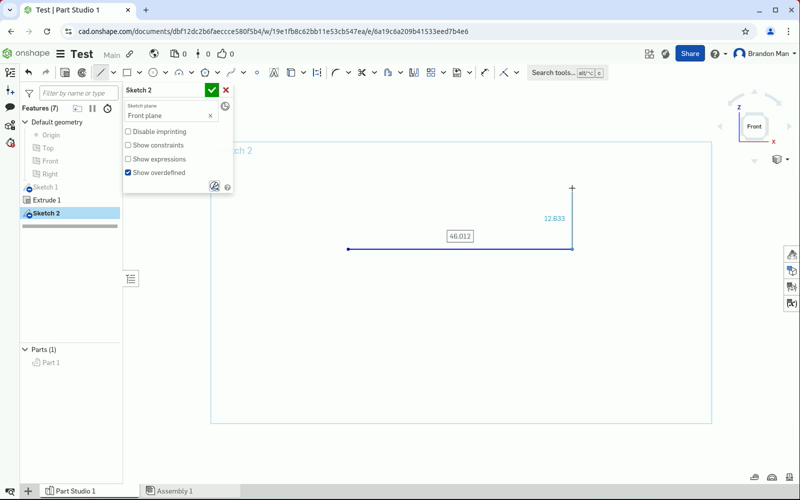
mouse_move(348, 187)
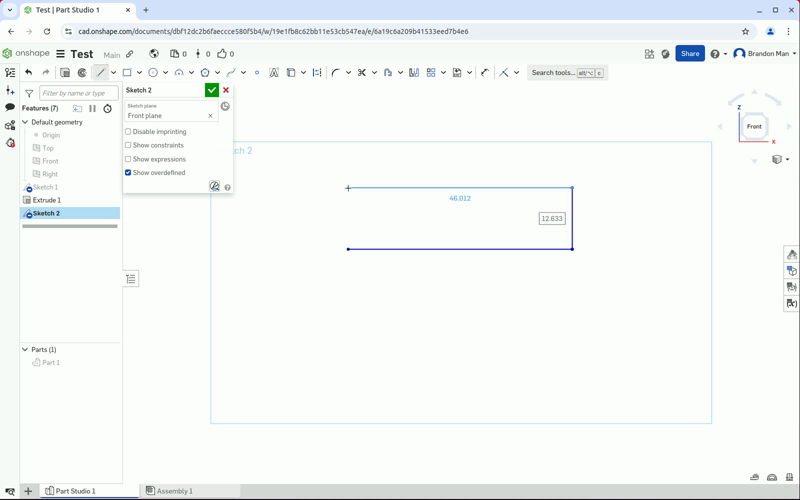
click(348, 187)
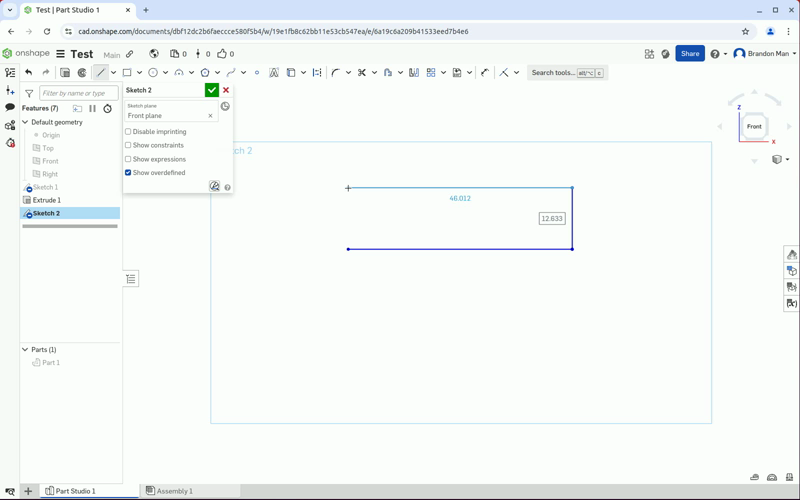
key_up(shift)
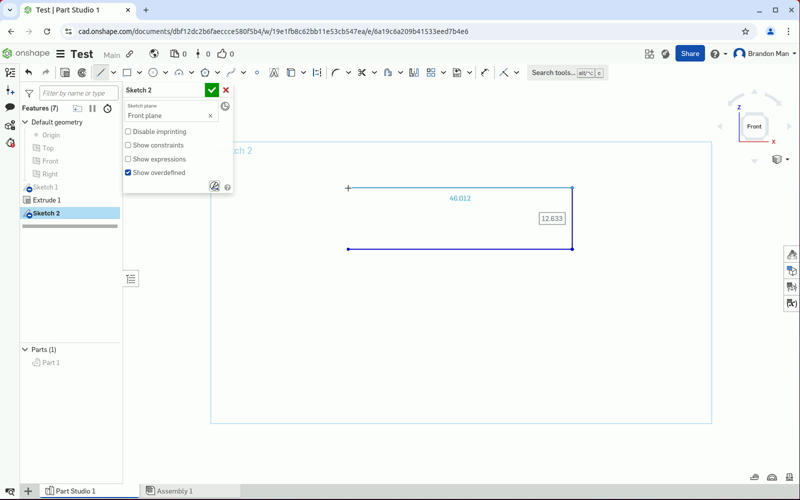
key_down(shift)
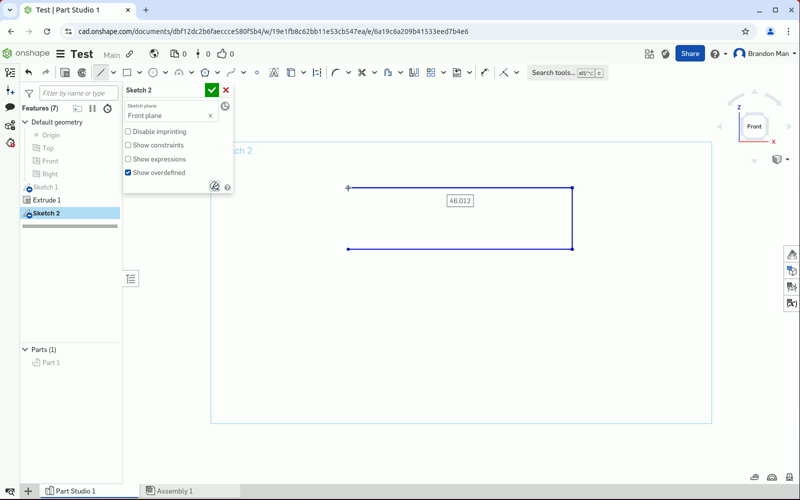
mouse_move(348, 249)
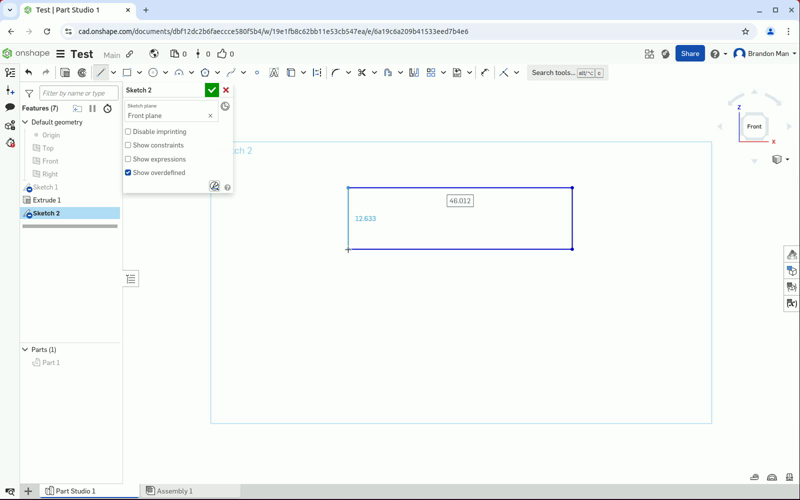
key_up(shift)
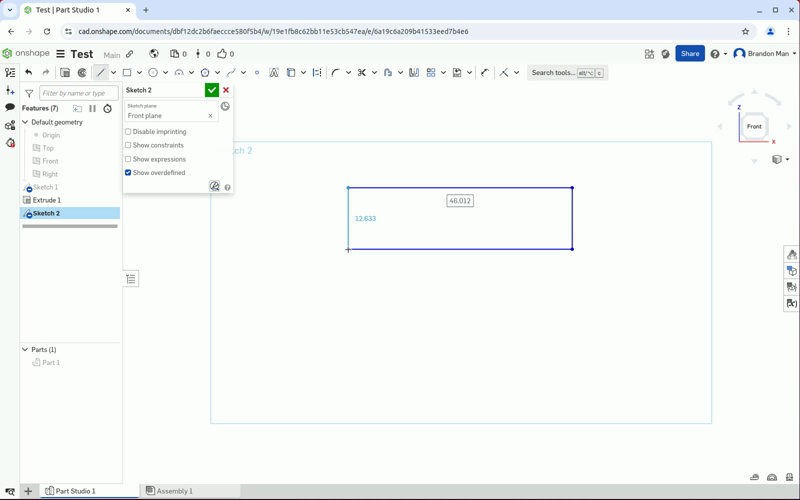
click(348, 249)
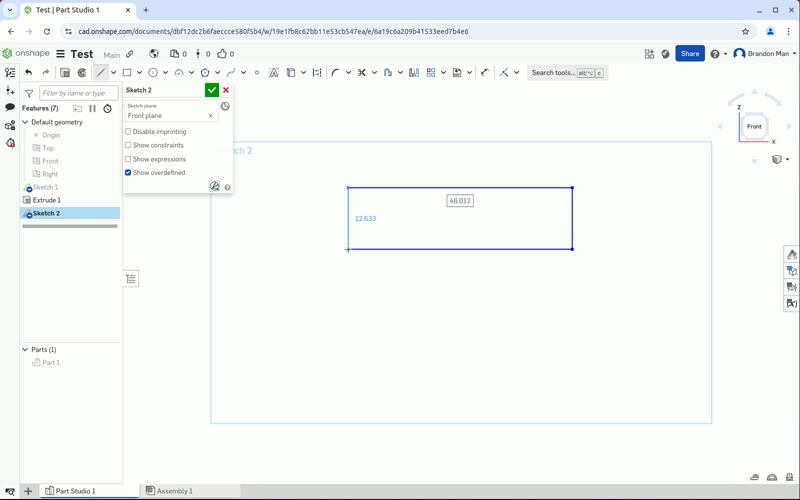
key(esc)
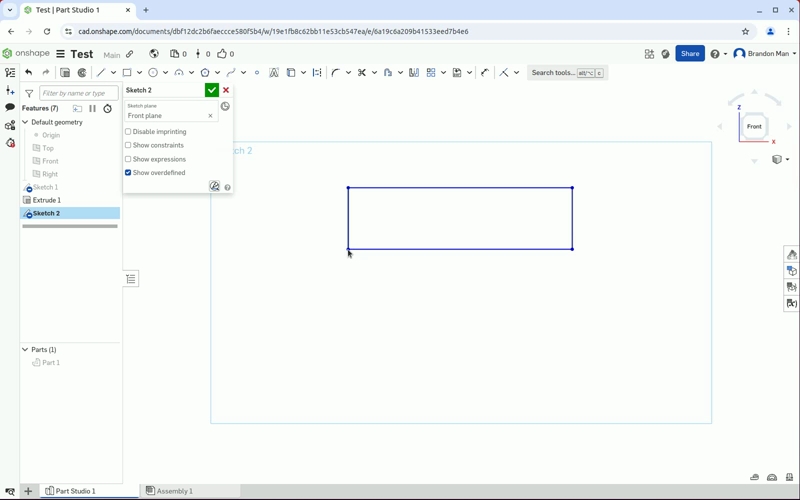
mouse_move(400, 234)
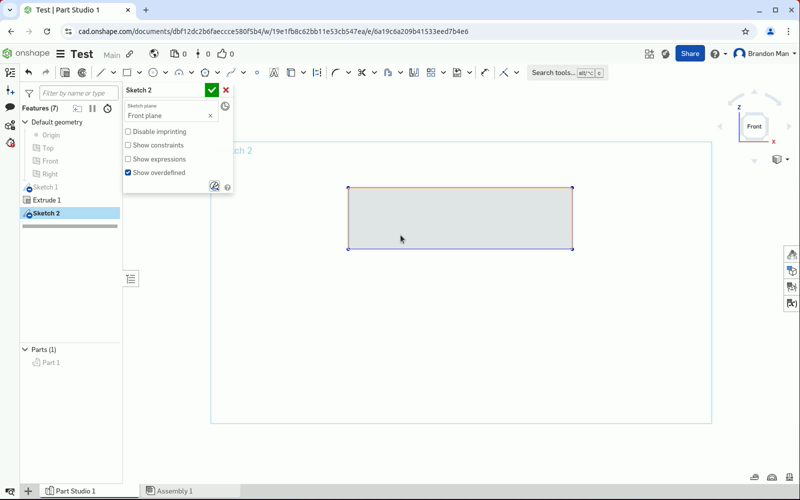
click(400, 234)
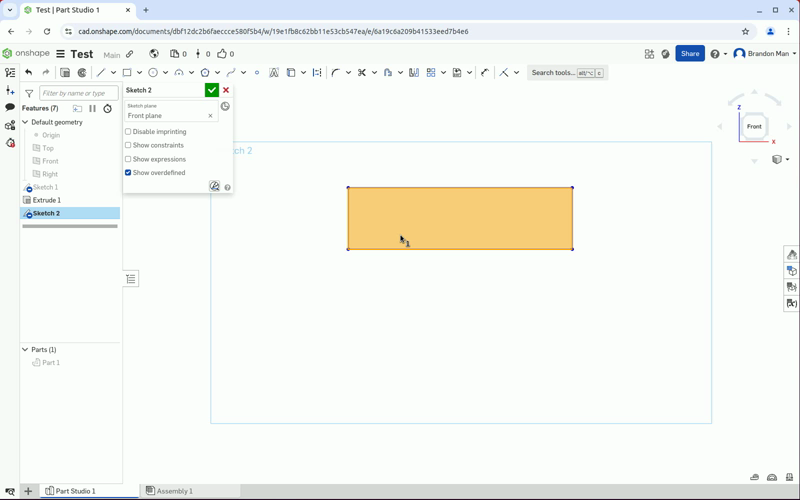
mouse_move(73, 352)
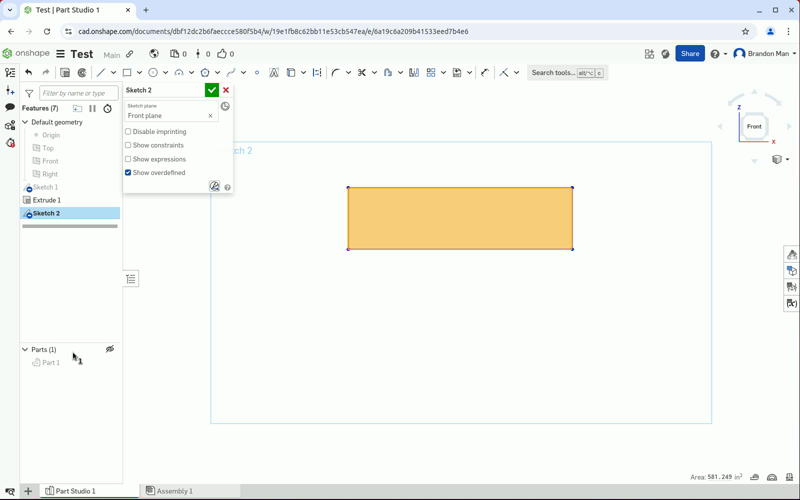
key(shift+y)
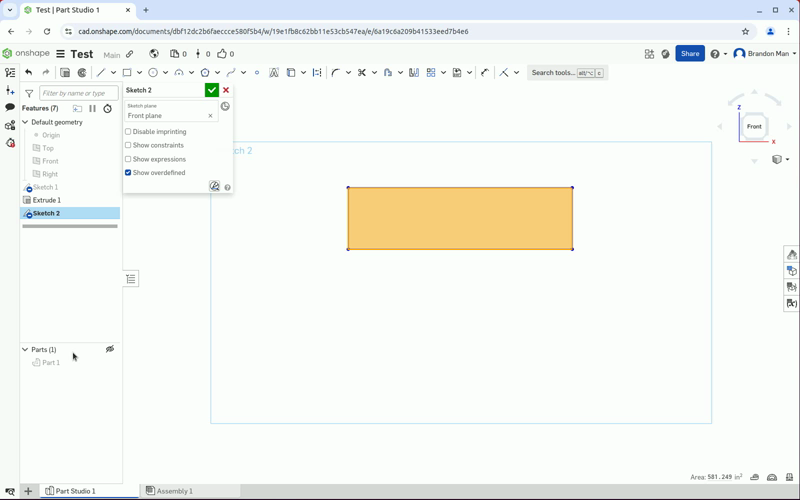
key(shift+e)
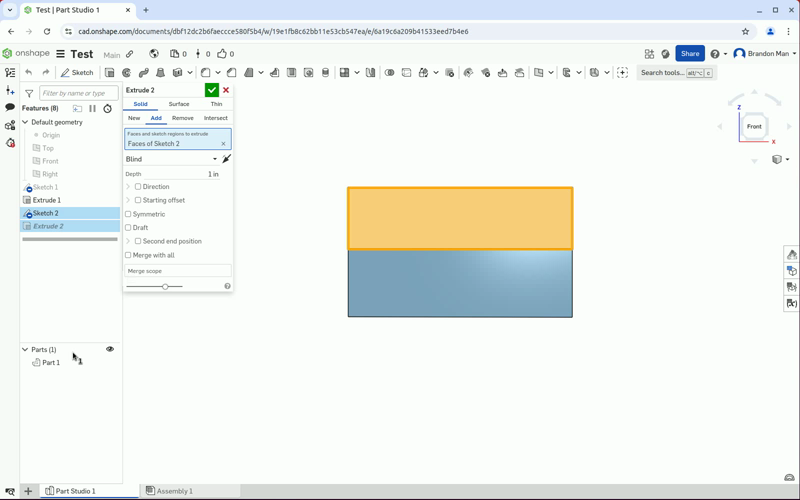
mouse_move(143, 106)
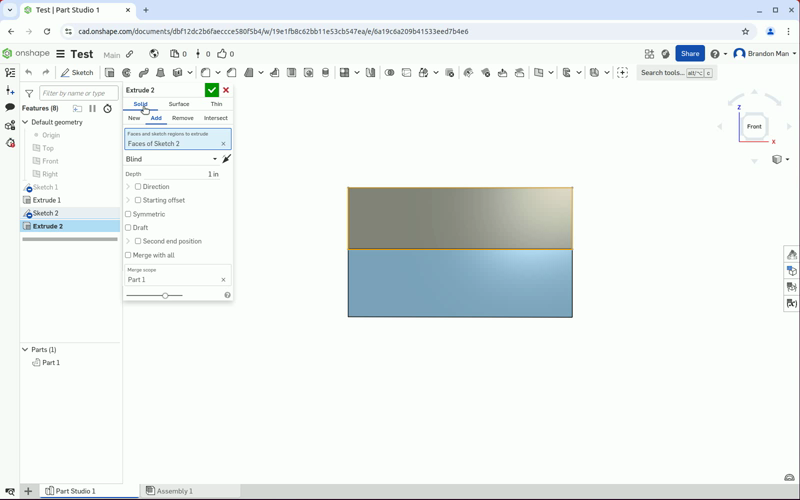
click(143, 106)
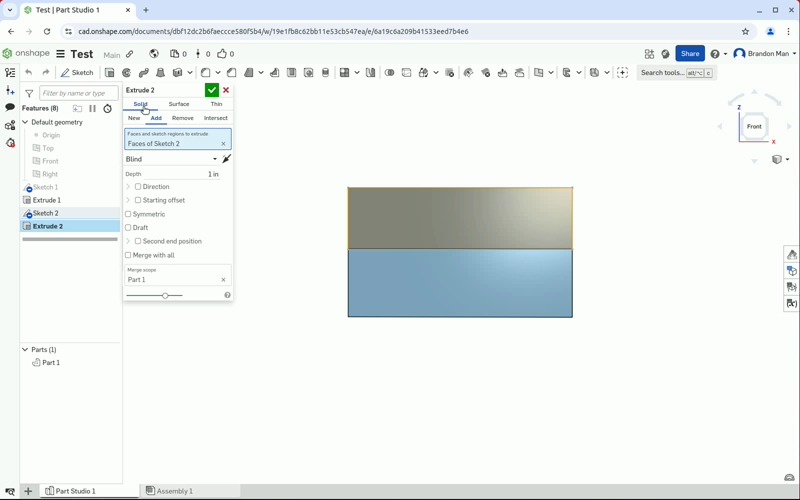
mouse_move(137, 120)
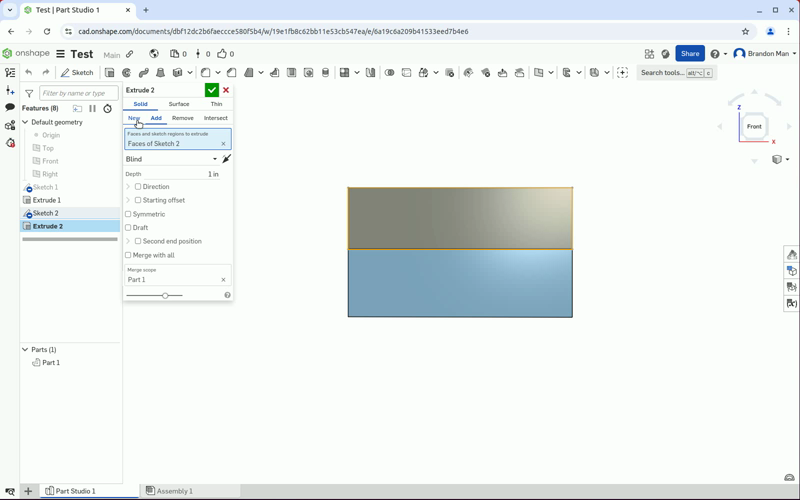
click(137, 120)
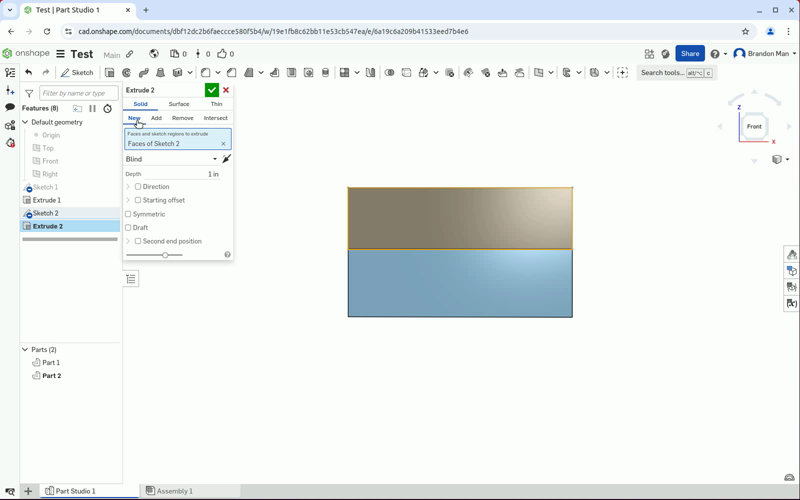
key(tab, 4)
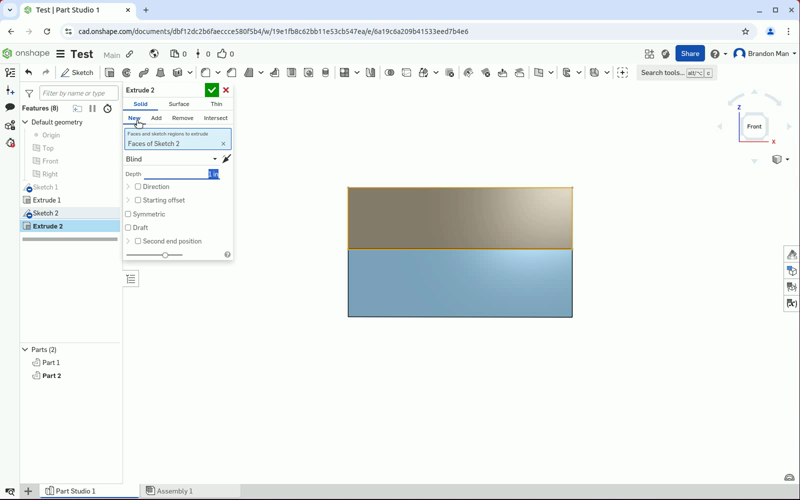
text(11.072)
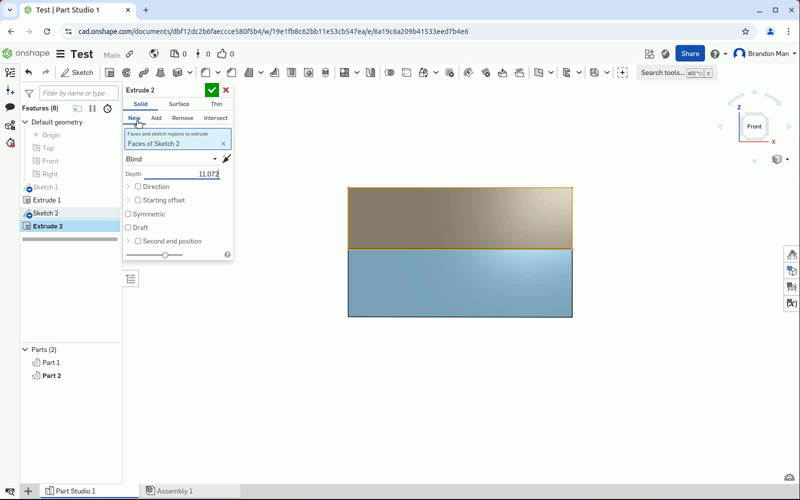
key(tab, 3)
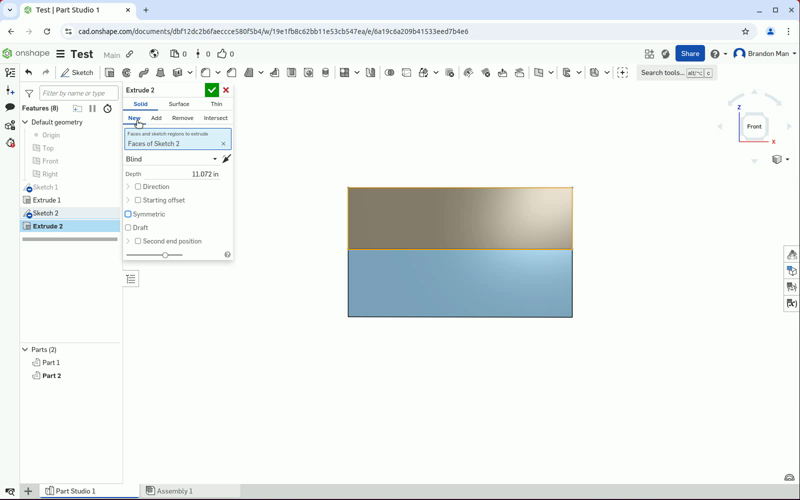
key(space)
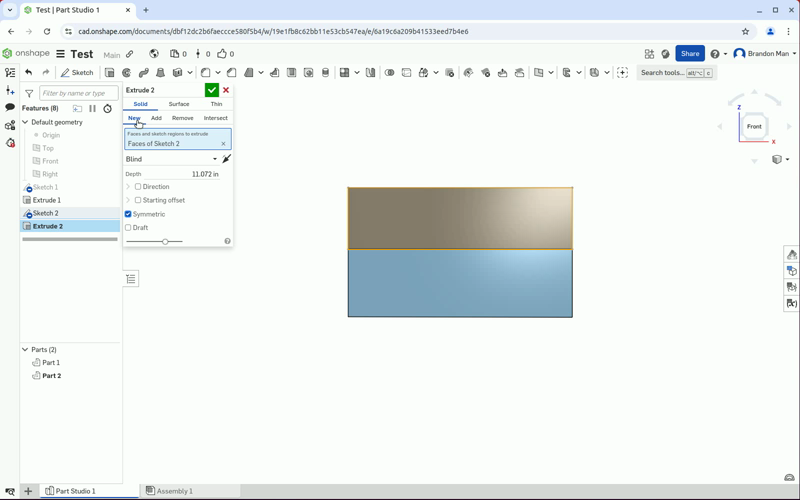
key(enter)
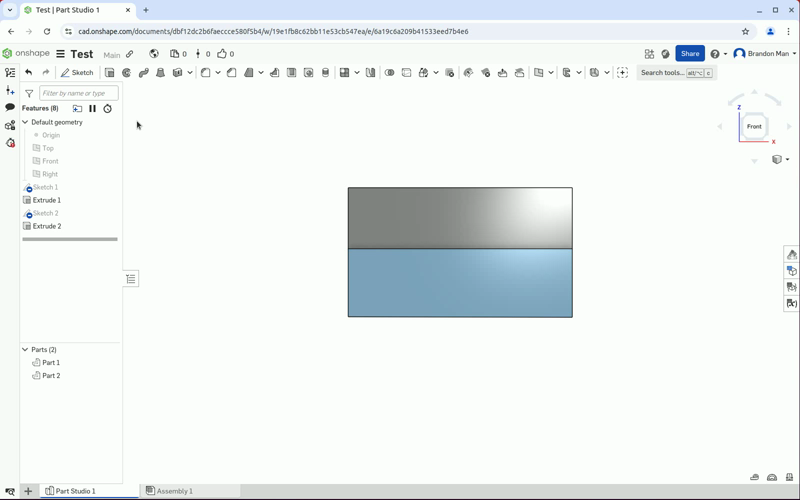
key(shift+h)
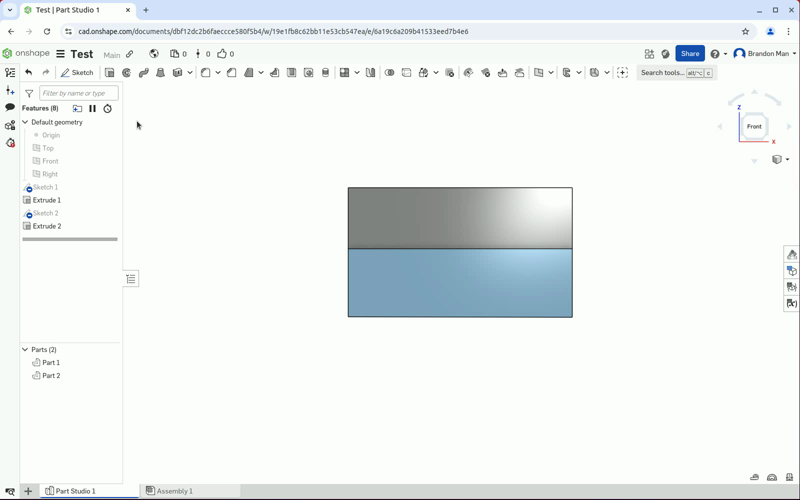
key(shift+h)
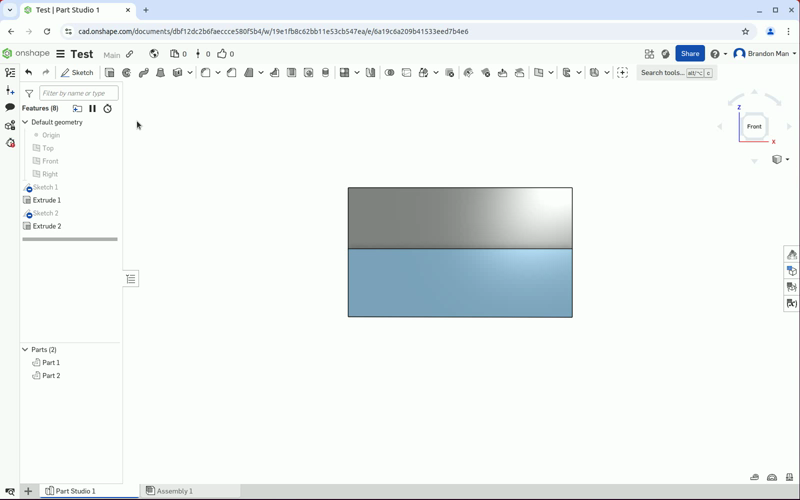
mouse_move(73, 189)
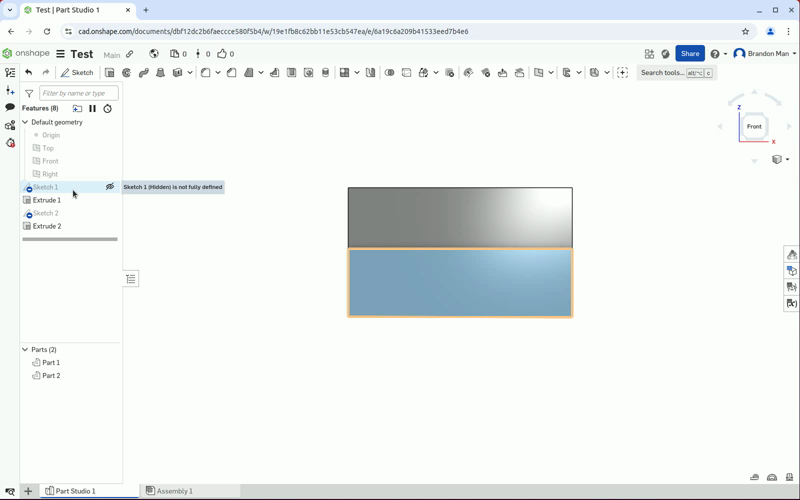
click(73, 189)
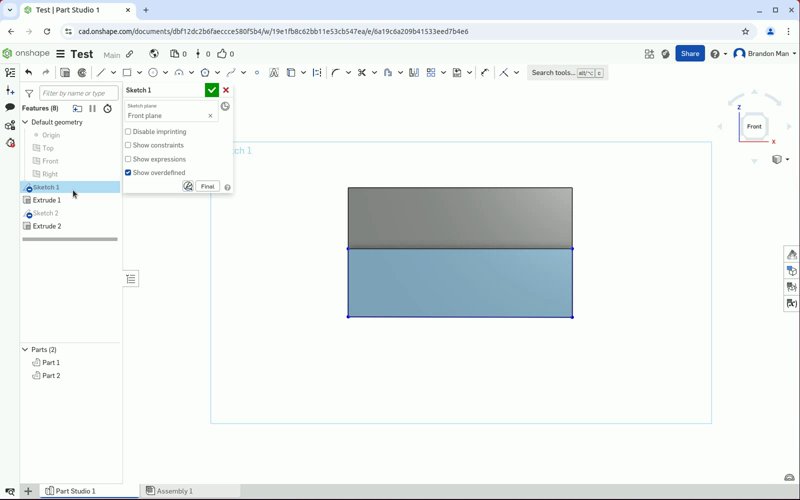
mouse_move(229, 92)
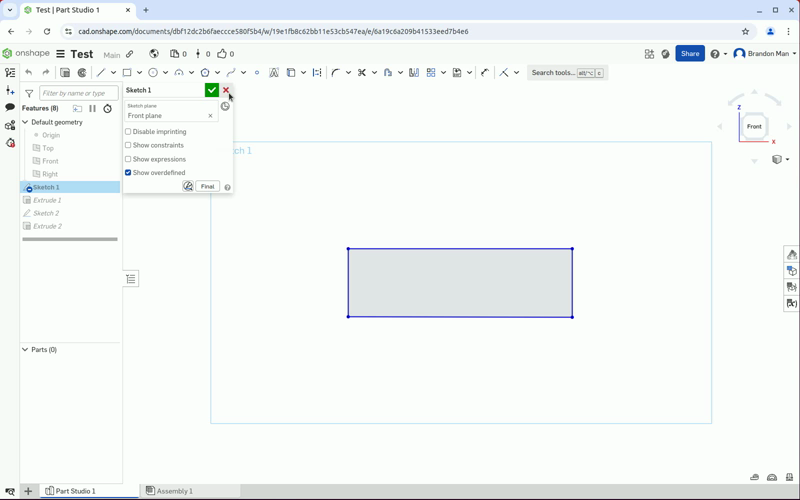
click(229, 92)
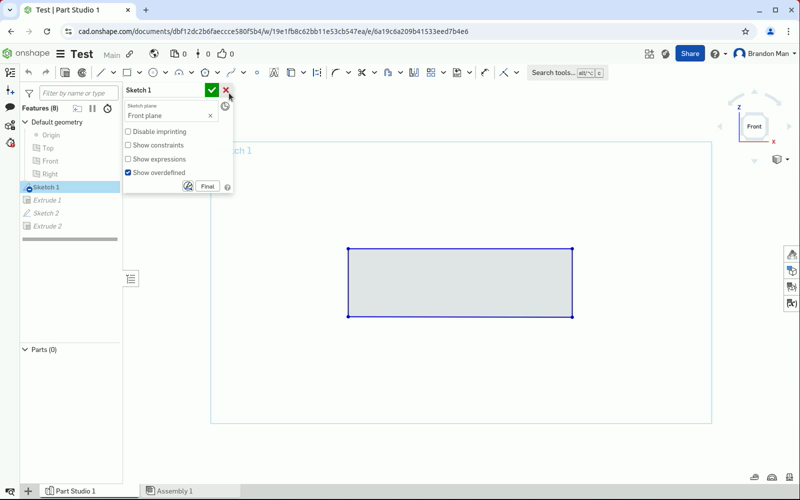
key(shift+s)
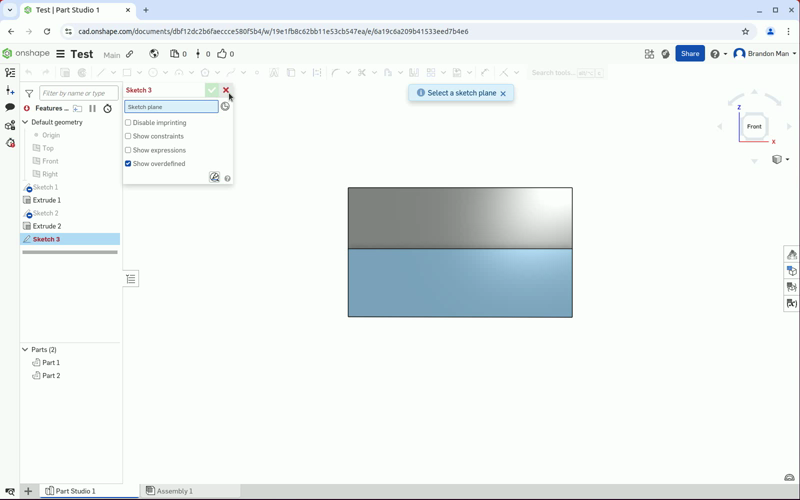
mouse_move(73, 163)
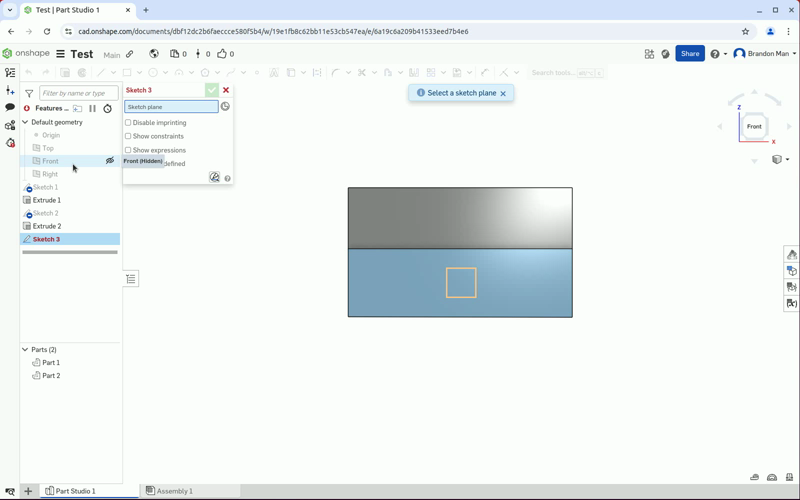
click(73, 163)
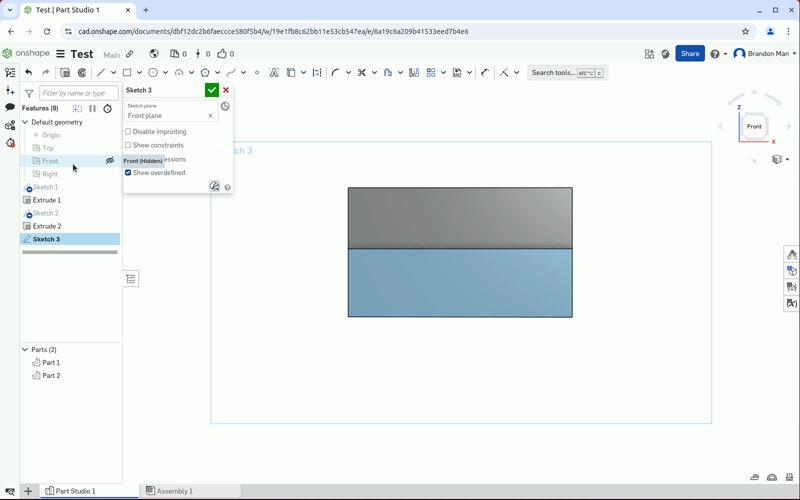
mouse_move(73, 352)
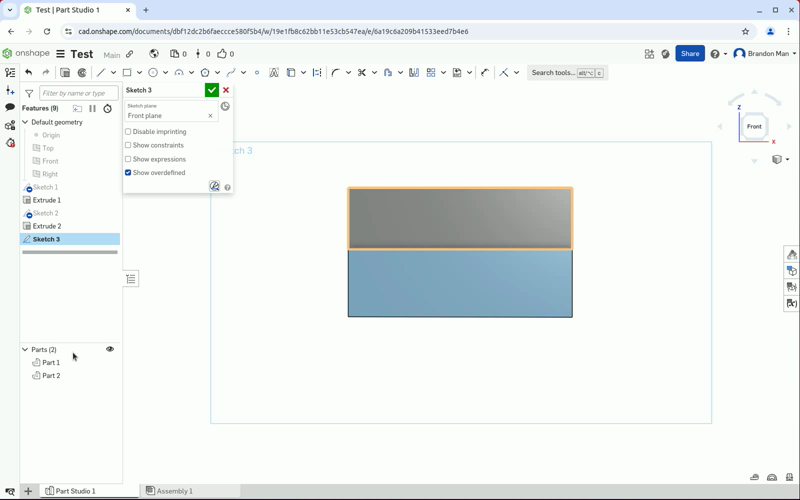
key(y)
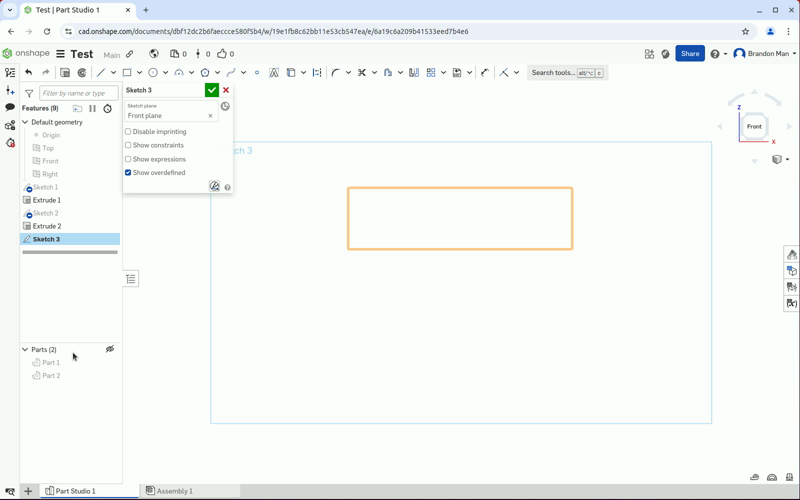
key(l)
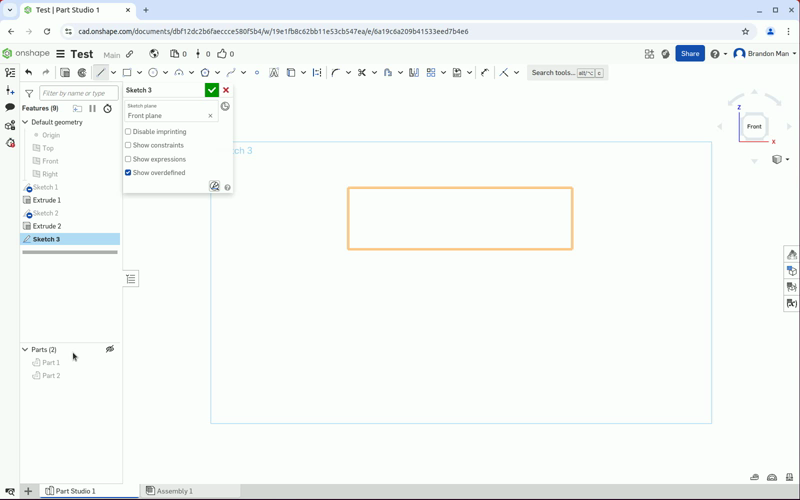
key_down(shift)
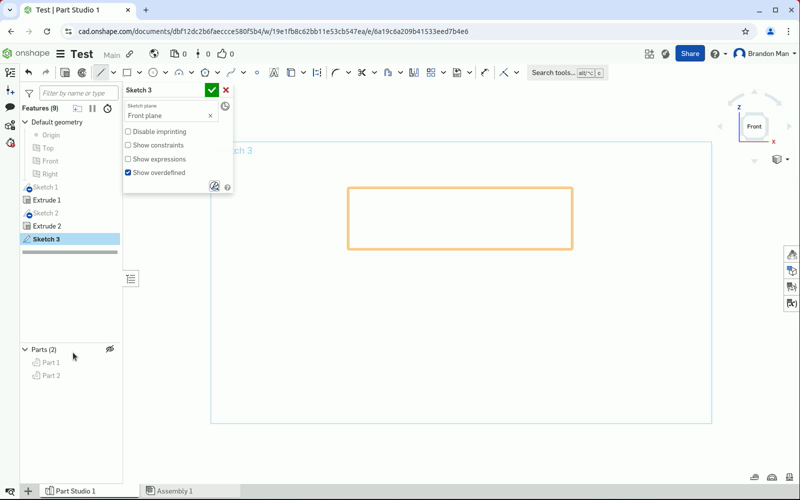
mouse_move(348, 379)
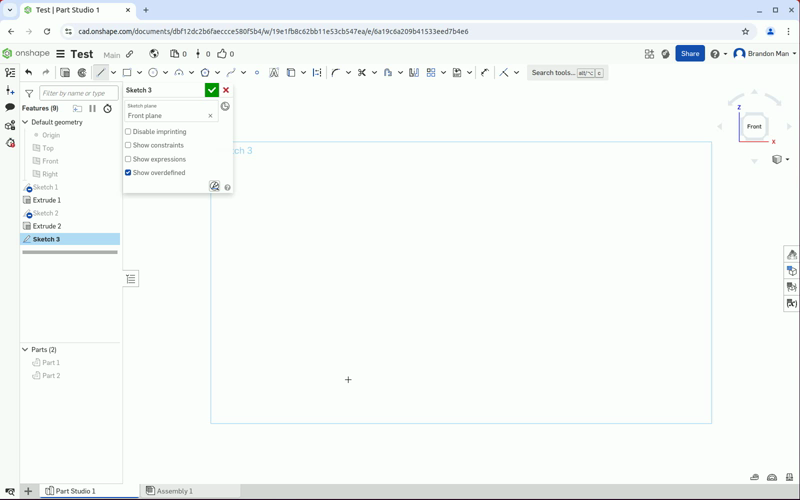
click(348, 379)
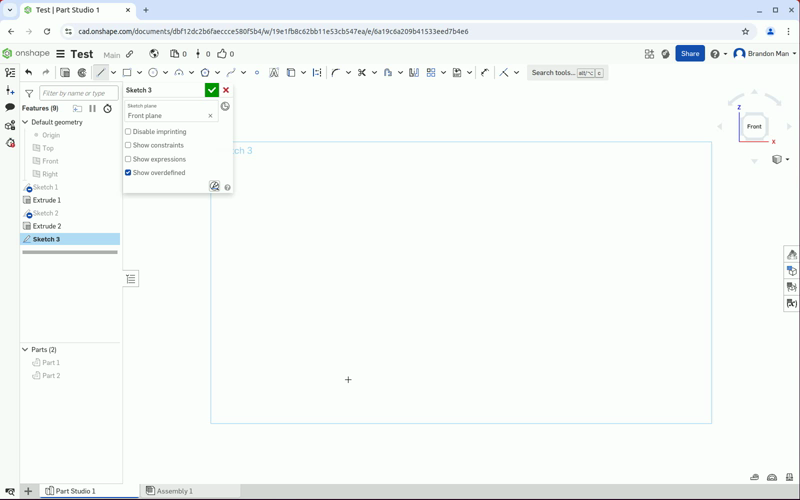
key_up(shift)
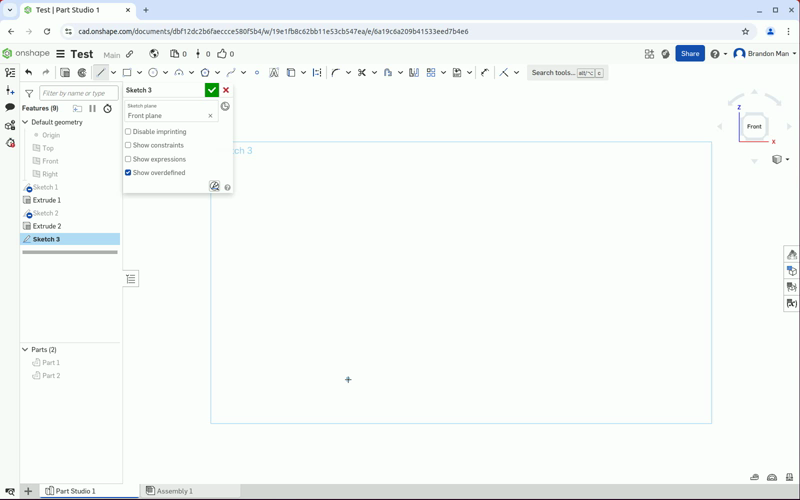
key_down(shift)
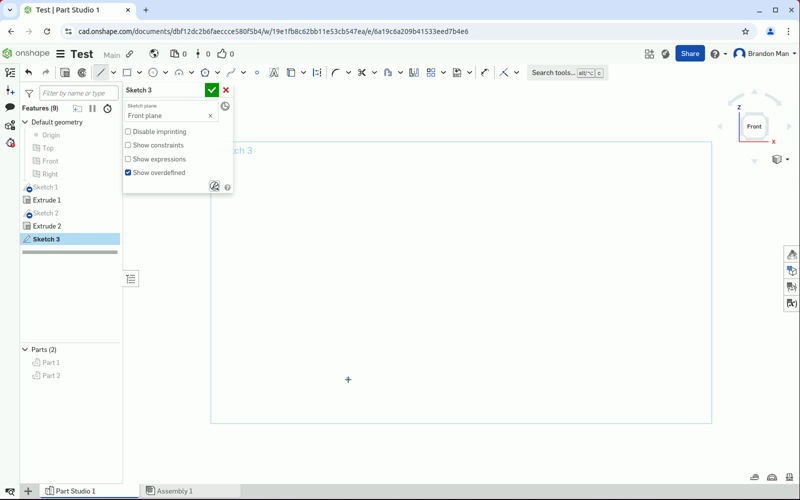
mouse_move(572, 379)
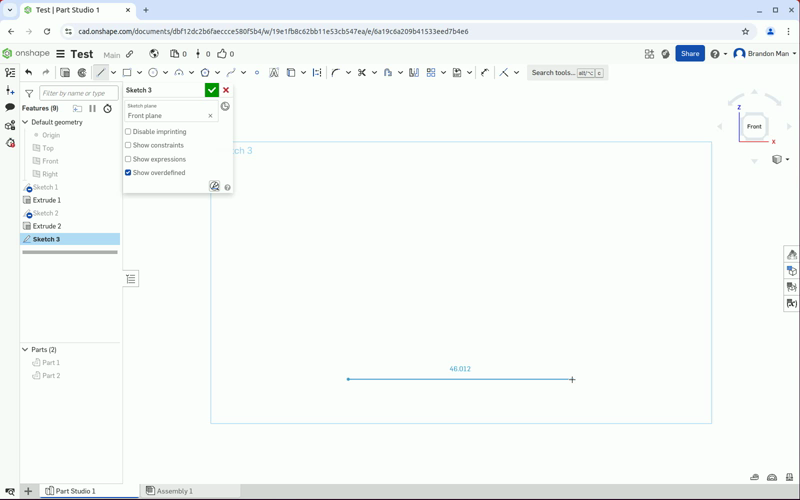
click(572, 379)
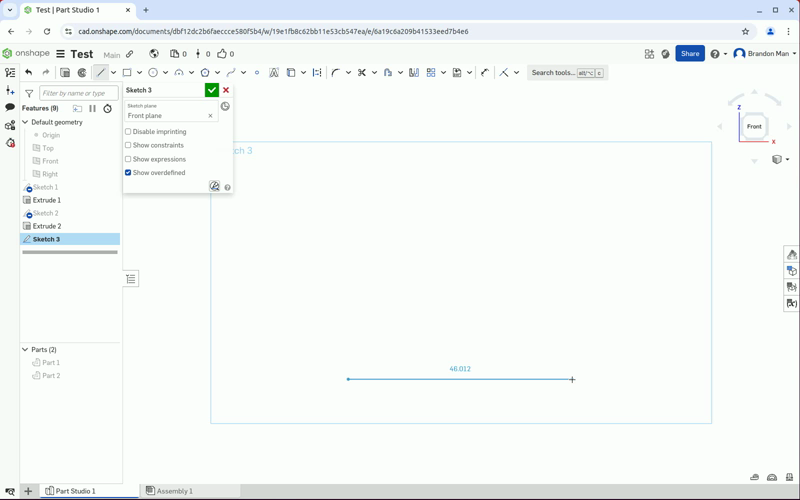
key_up(shift)
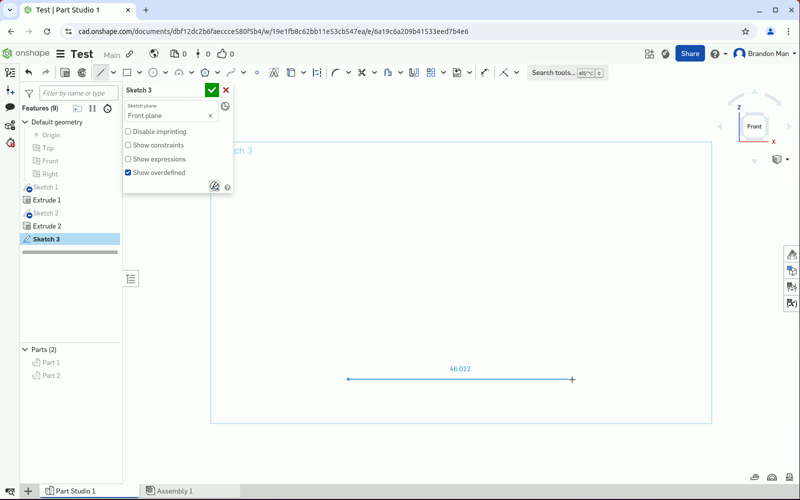
key_down(shift)
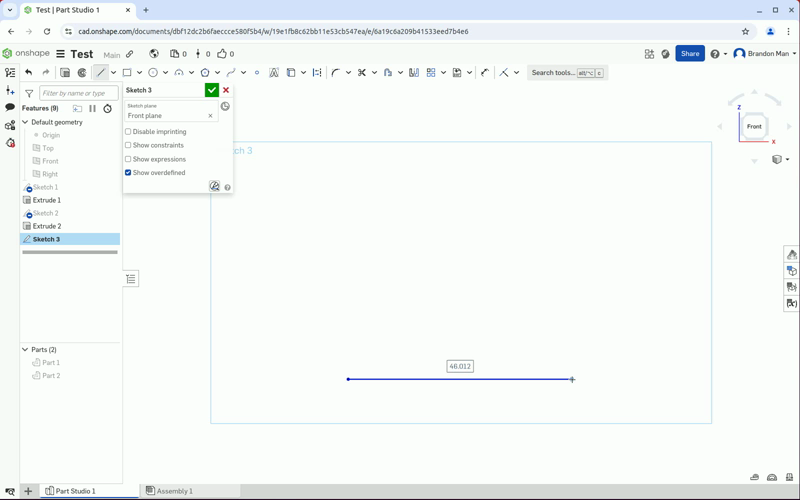
mouse_move(572, 317)
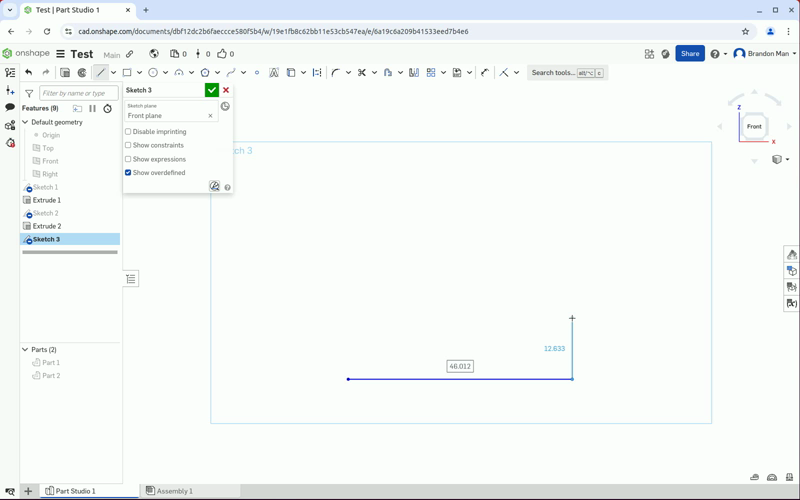
click(572, 317)
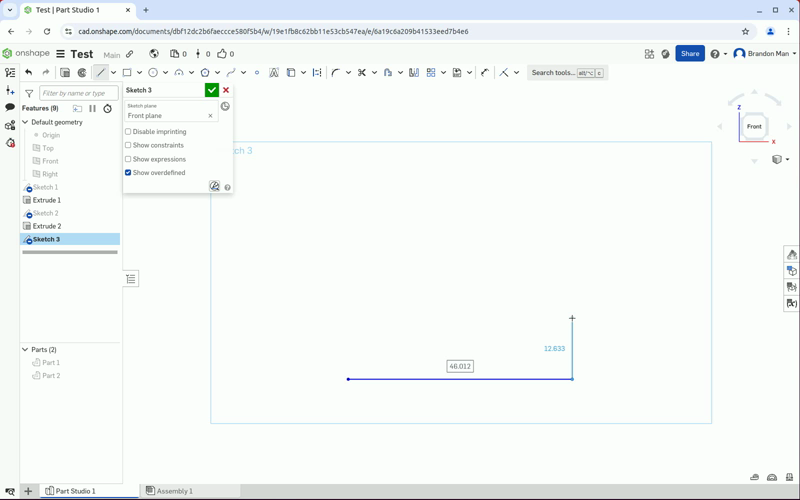
key_up(shift)
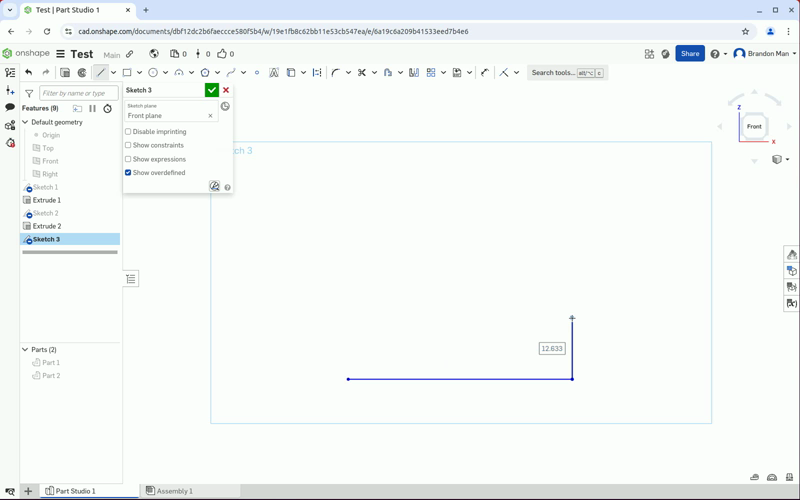
key_down(shift)
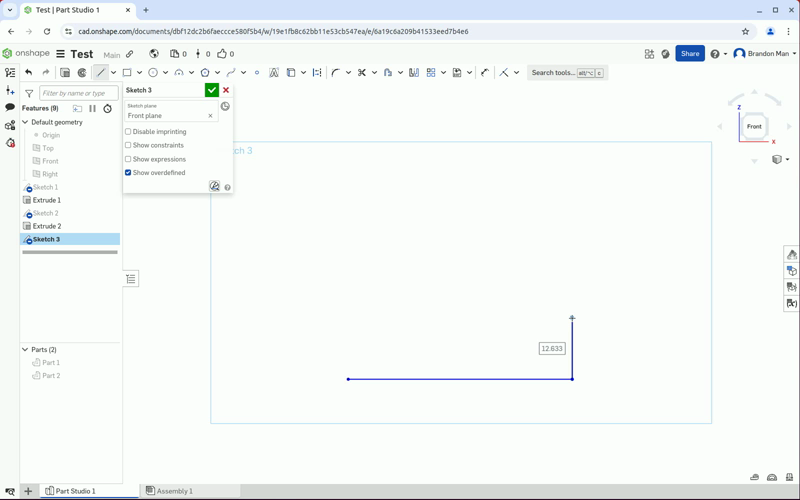
mouse_move(348, 317)
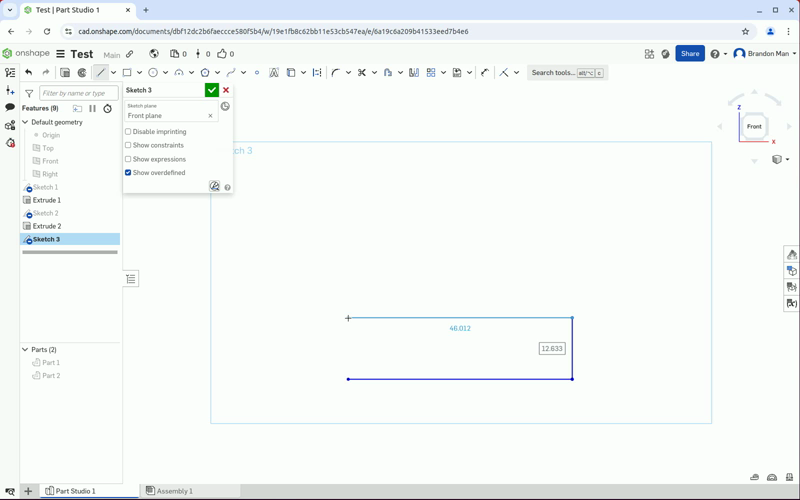
click(348, 317)
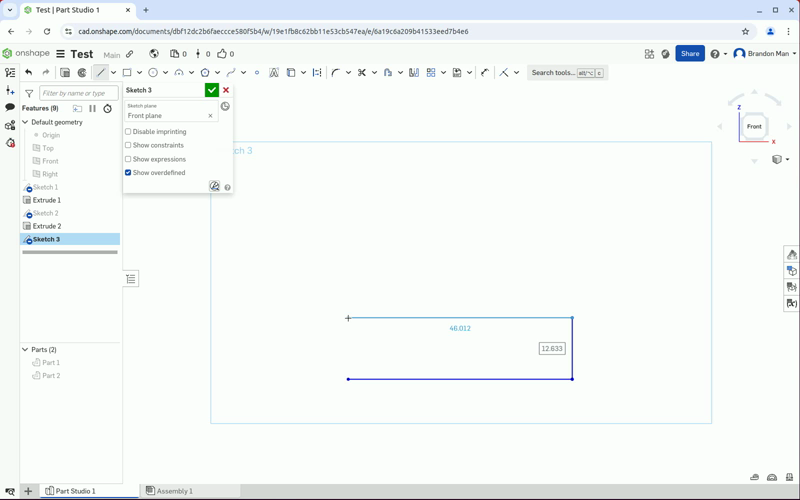
key_up(shift)
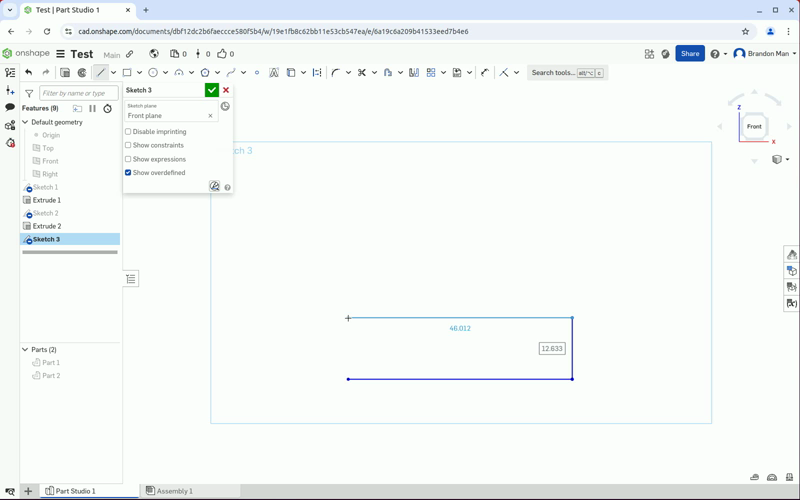
key_down(shift)
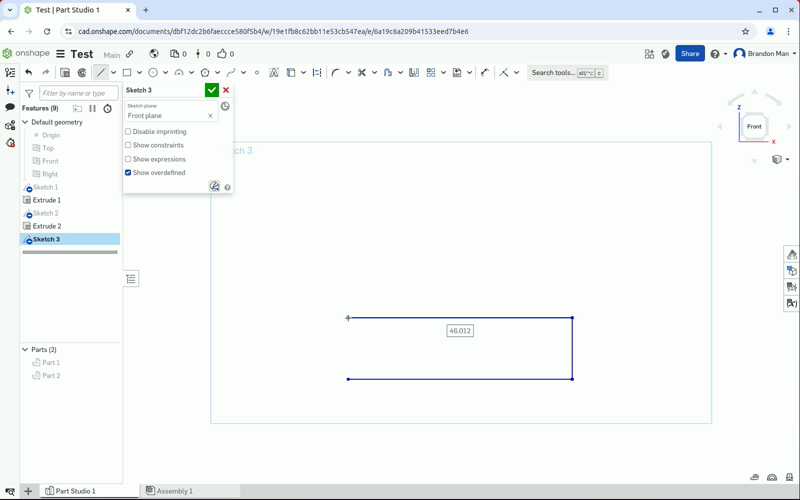
mouse_move(348, 379)
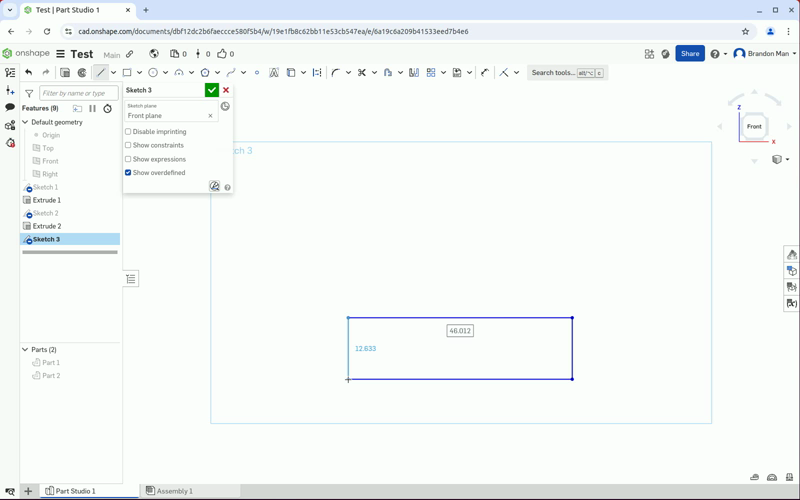
key_up(shift)
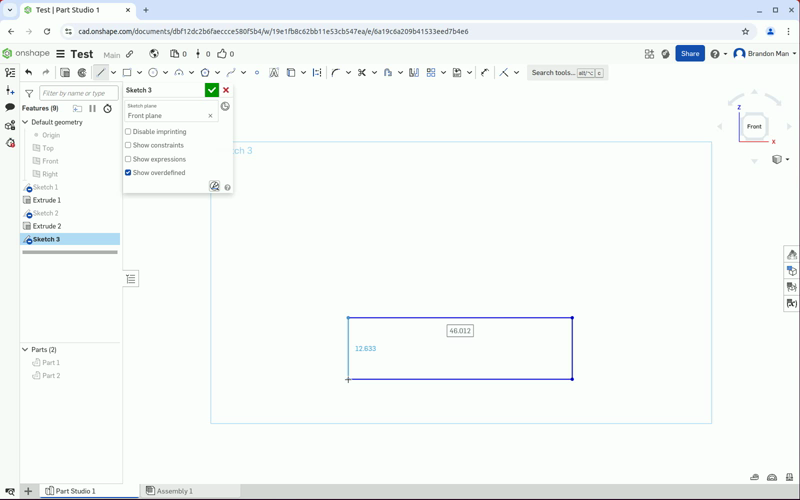
click(348, 379)
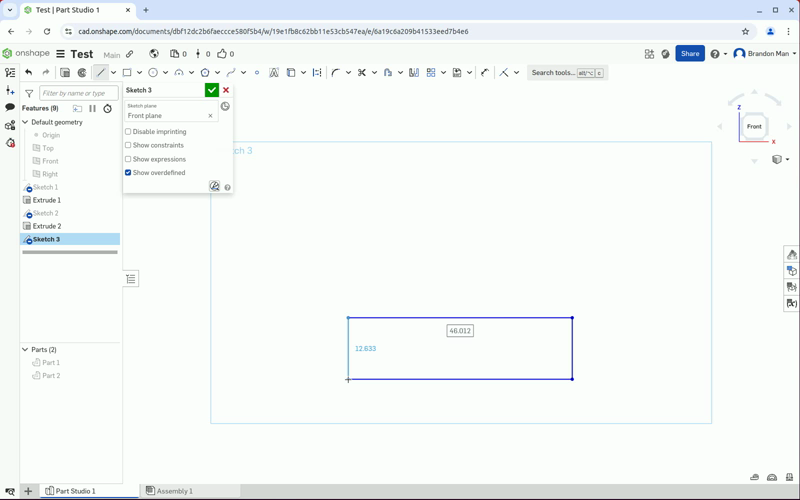
key(esc)
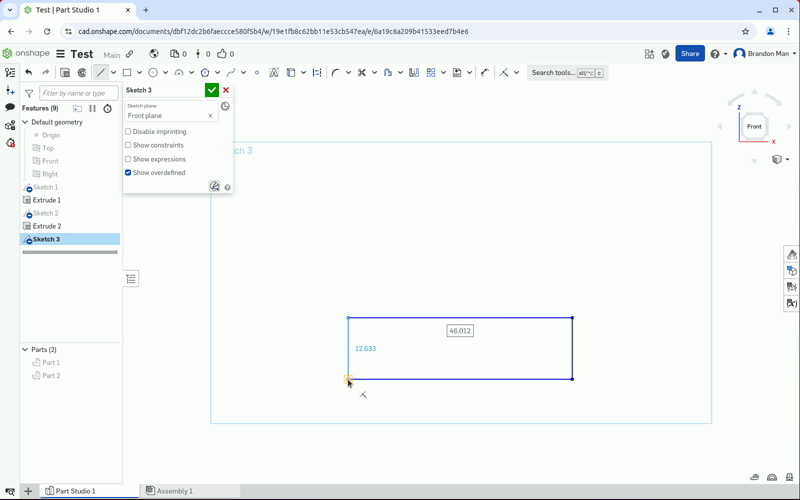
mouse_move(362, 346)
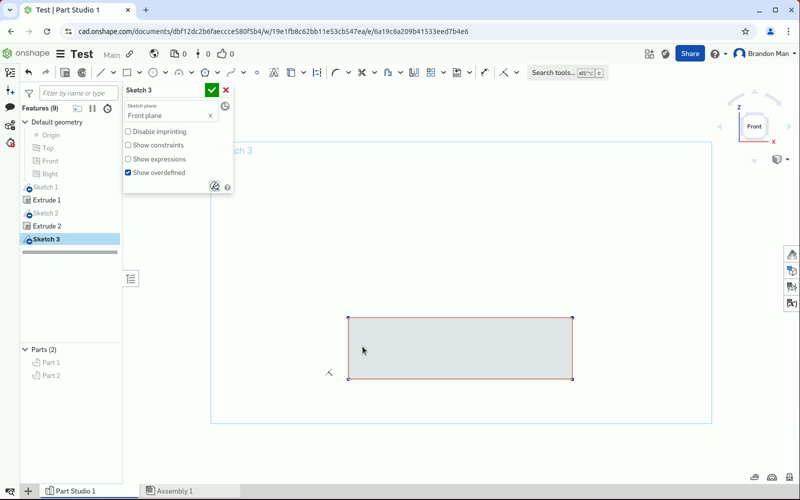
click(362, 346)
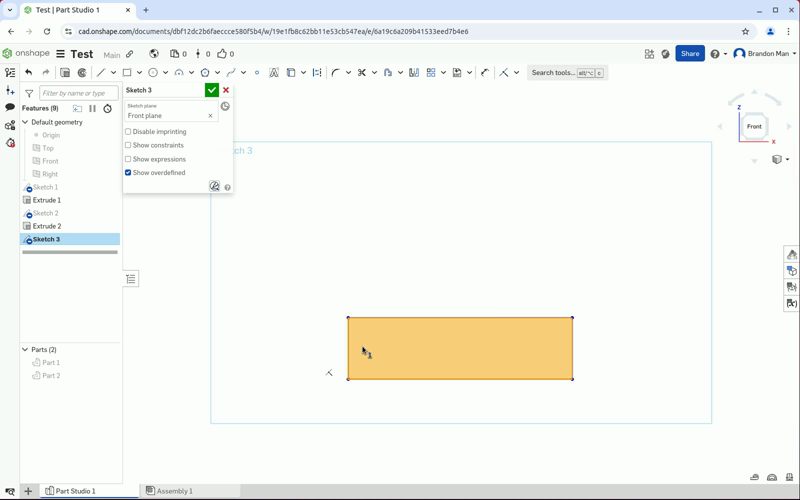
mouse_move(73, 352)
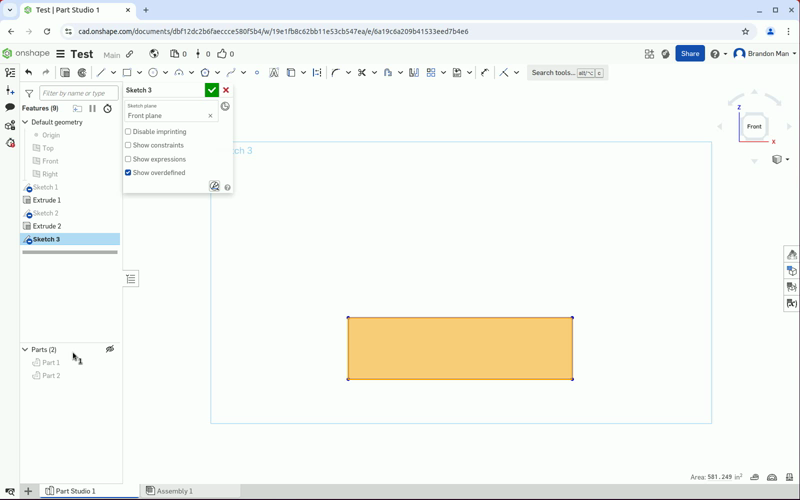
key(shift+y)
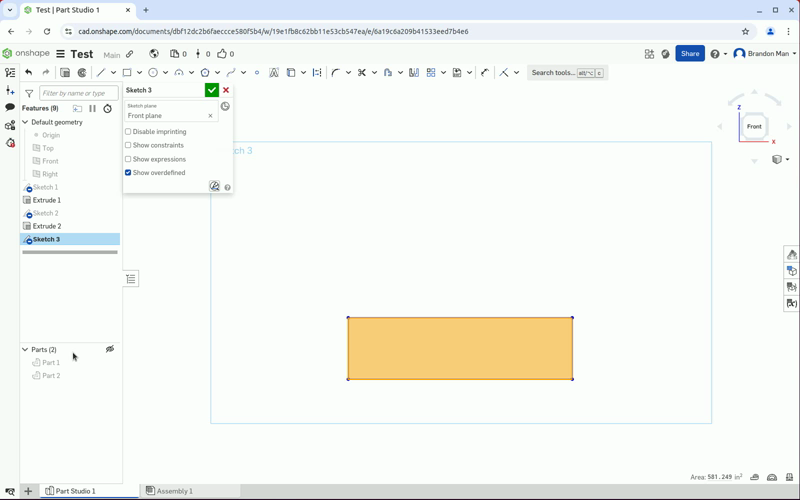
key(shift+e)
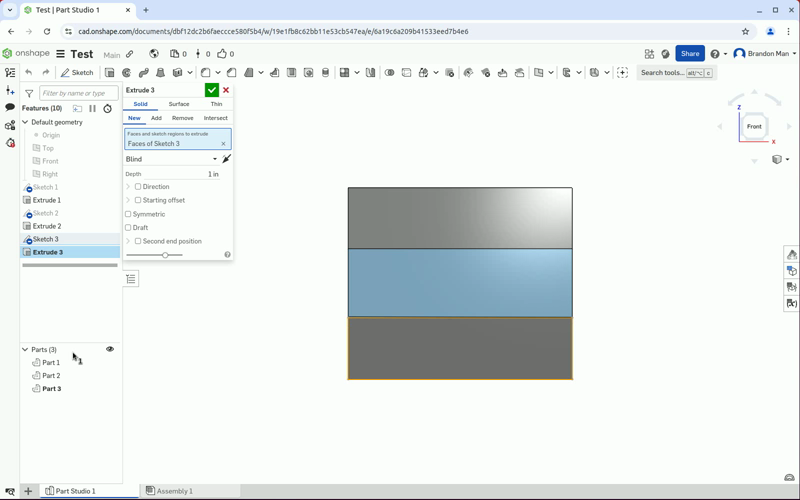
mouse_move(143, 106)
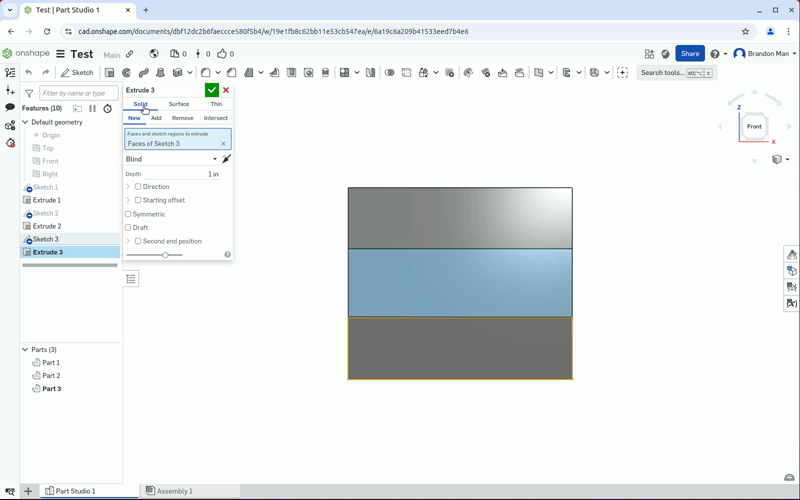
click(143, 106)
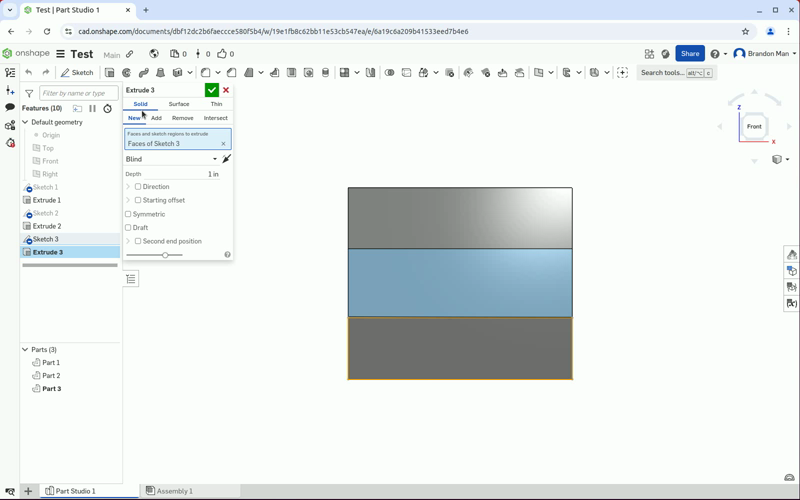
mouse_move(137, 120)
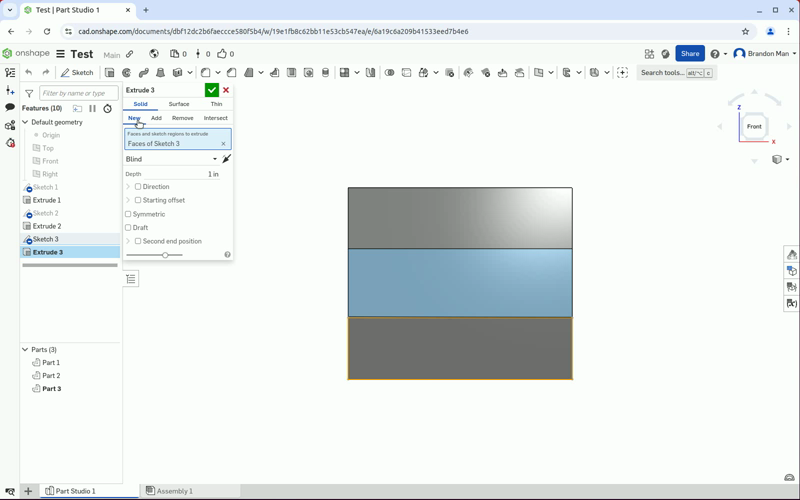
click(137, 120)
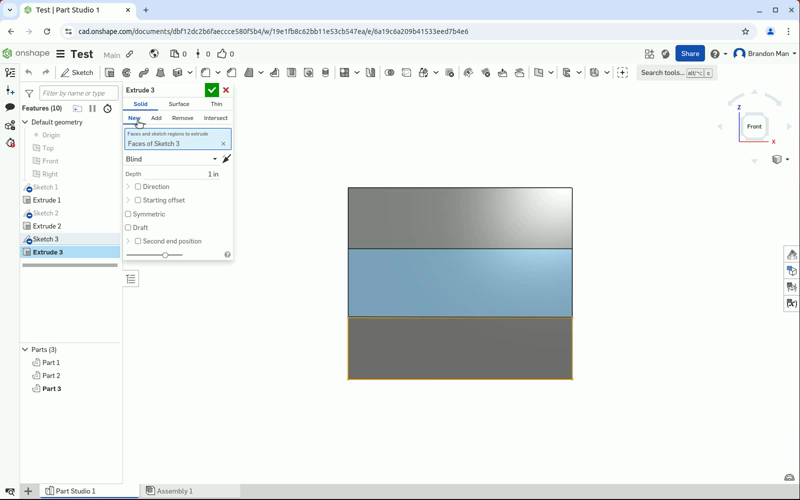
key(tab, 4)
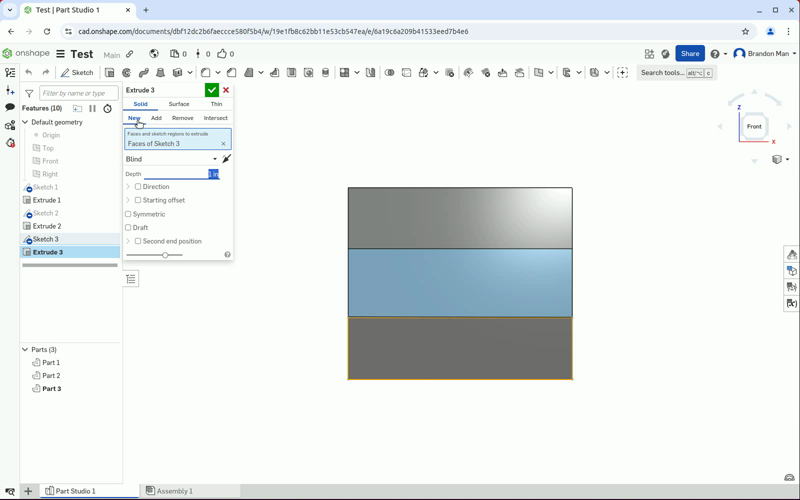
text(11.072)
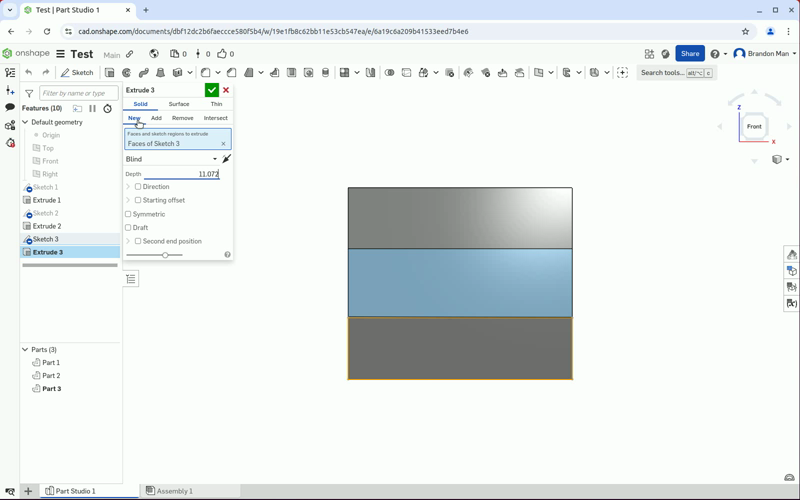
key(tab, 3)
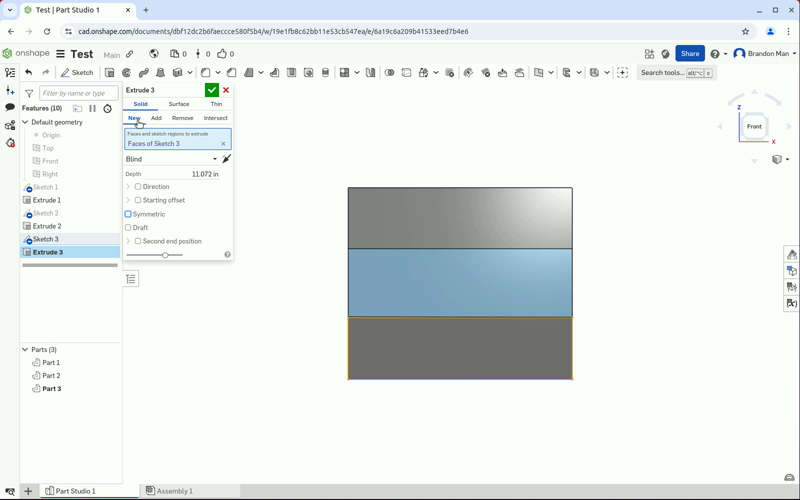
key(space)
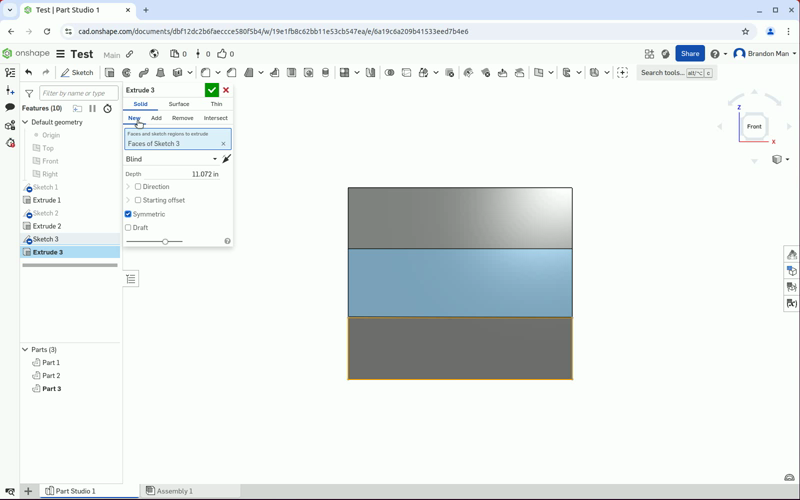
key(enter)
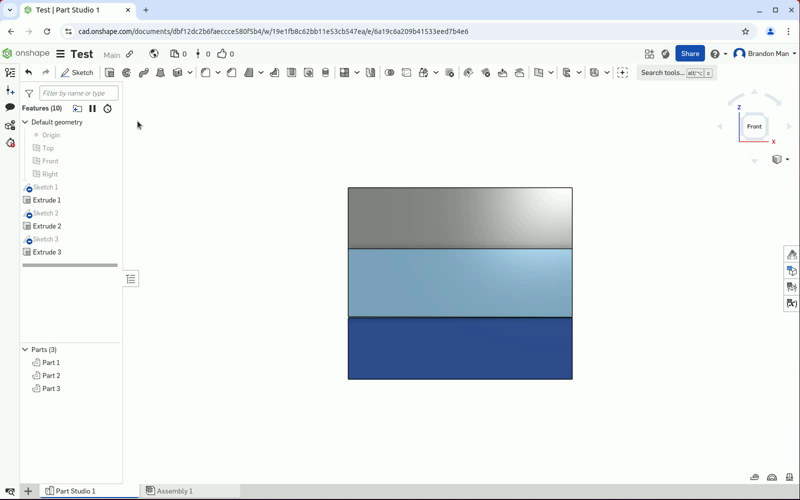
key(shift+h)
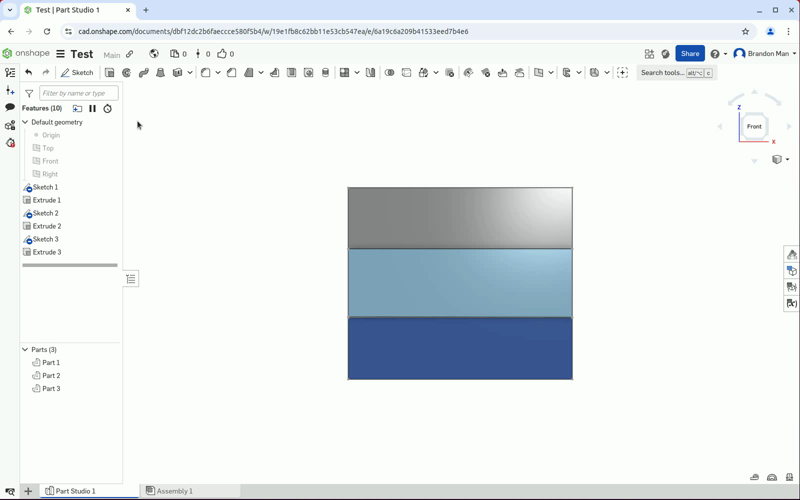
key(shift+h)
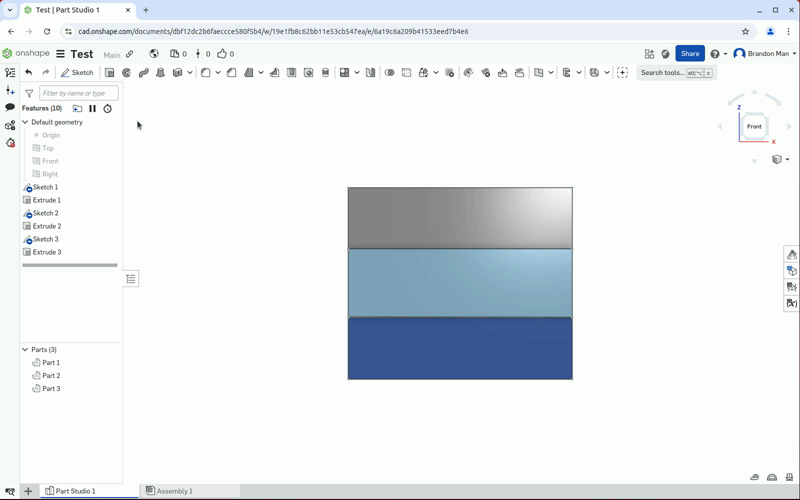
key(shift+7)
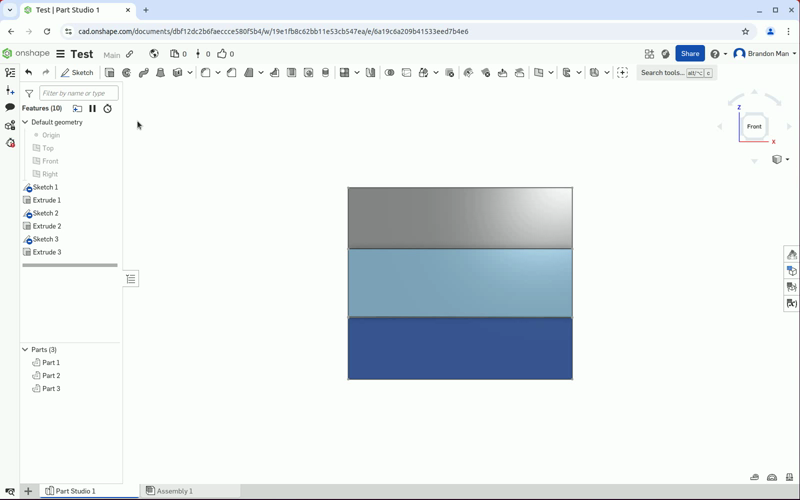
key(left, 2)
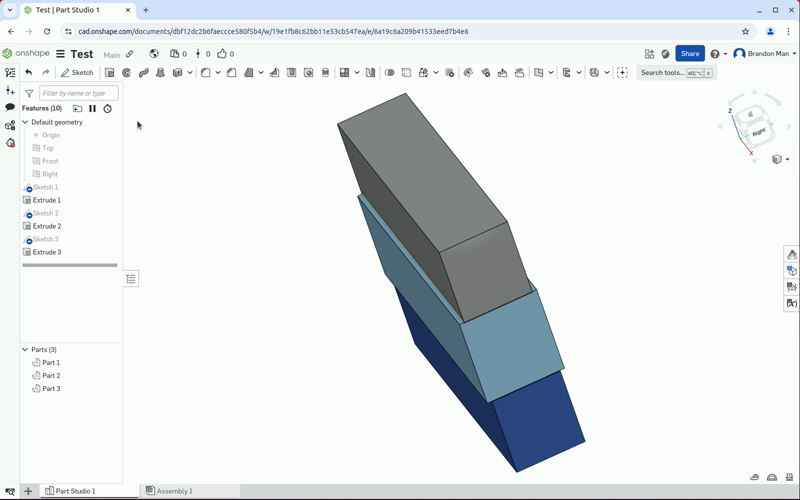
key(down, 2)
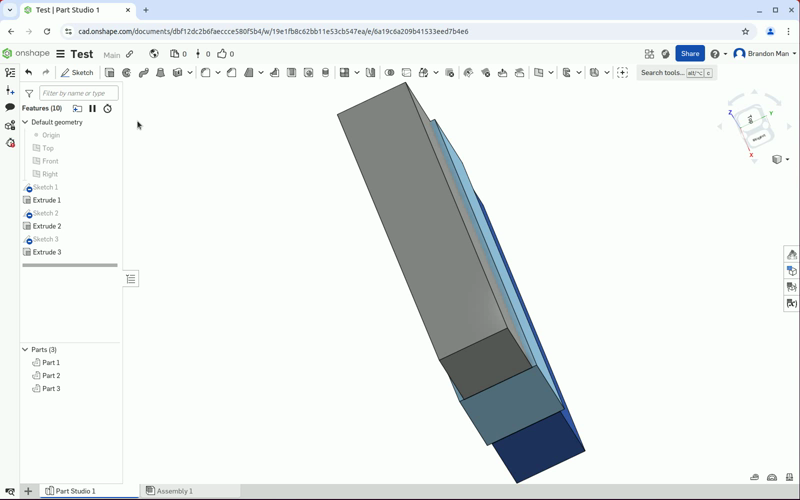
key(up, 2)
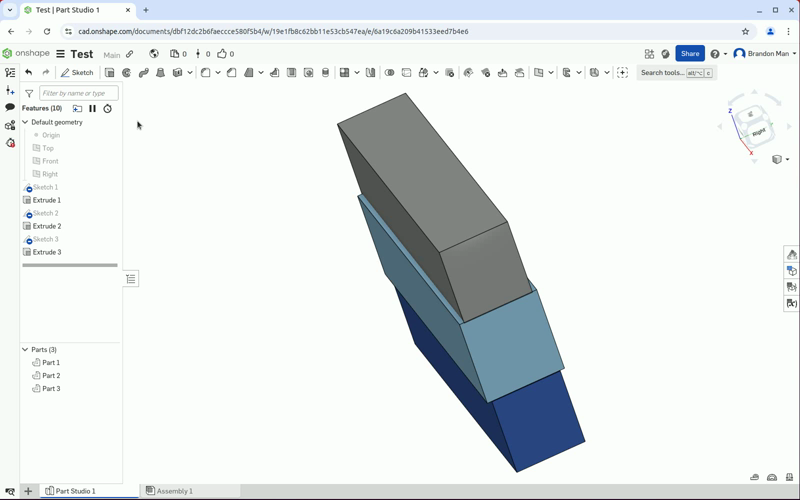
key(right, 2)
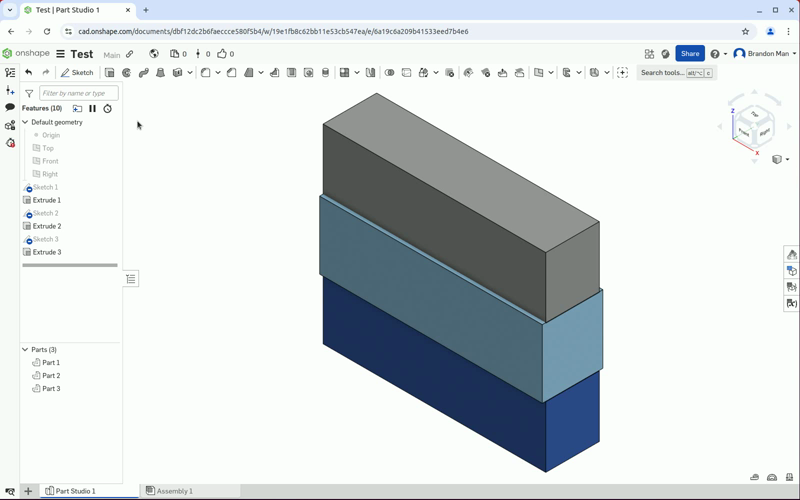
mouse_move(73, 189)
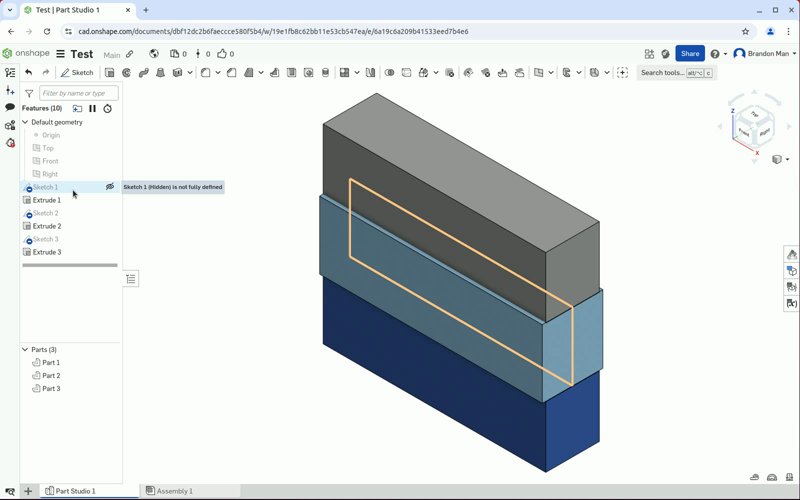
click(73, 189)